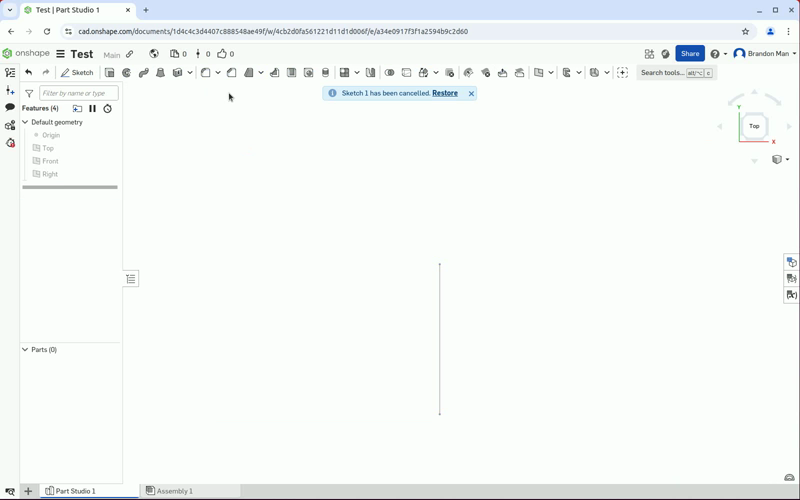
key(shift+h)
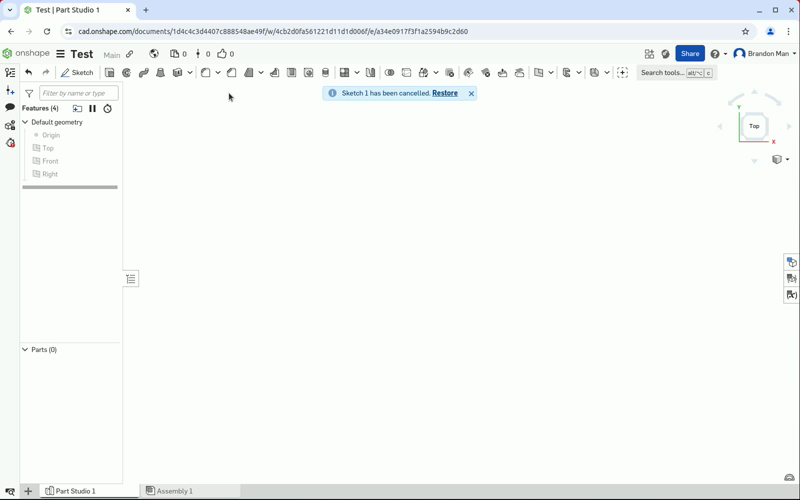
mouse_move(73, 352)
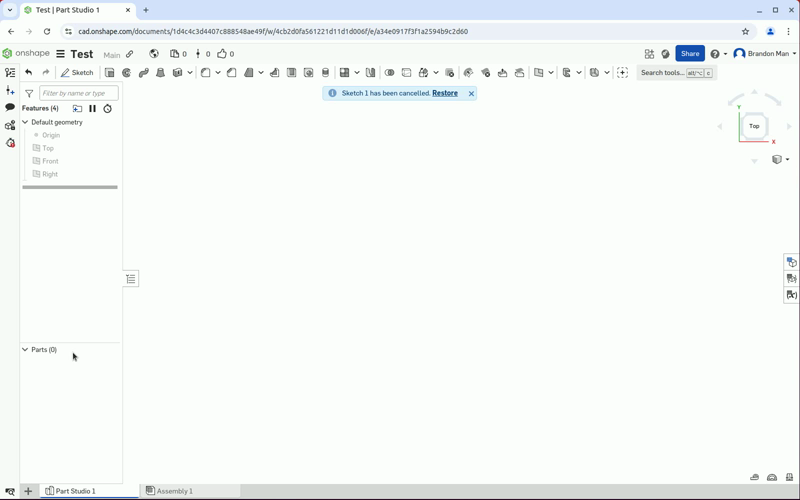
key(y)
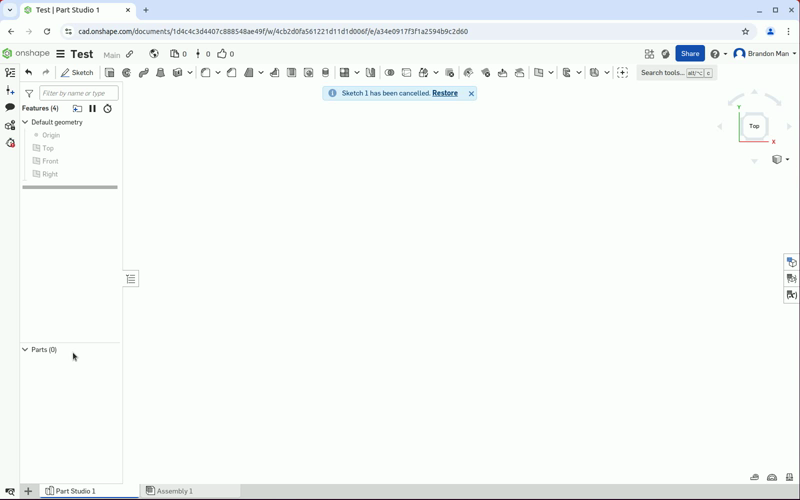
key(shift+p)
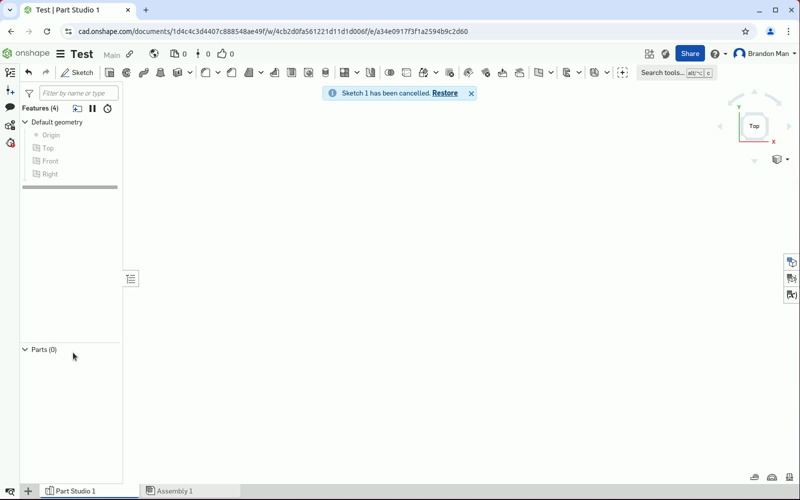
key(space)
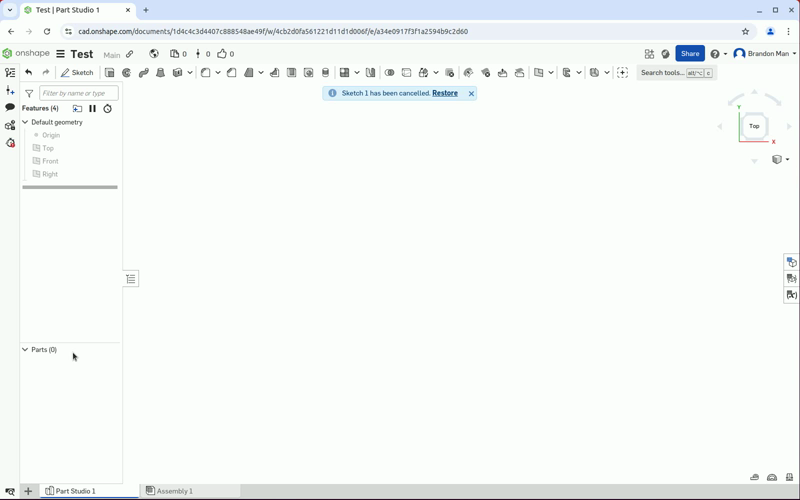
key_down(shift)
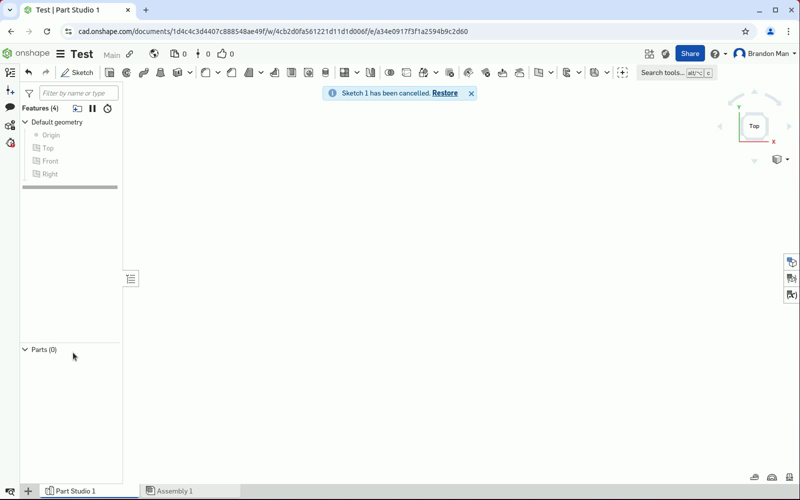
key(up)
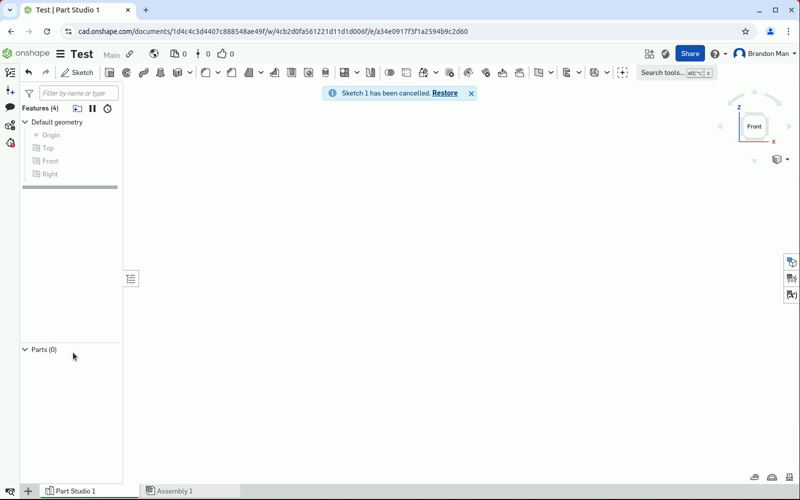
key_up(shift)
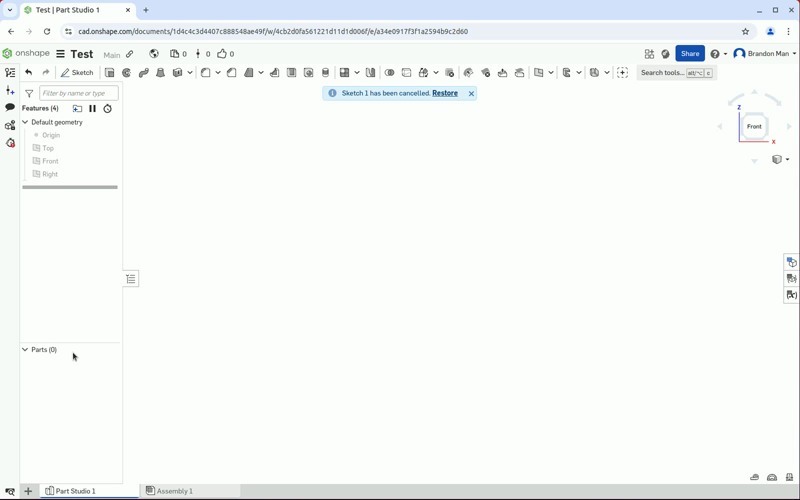
mouse_move(73, 352)
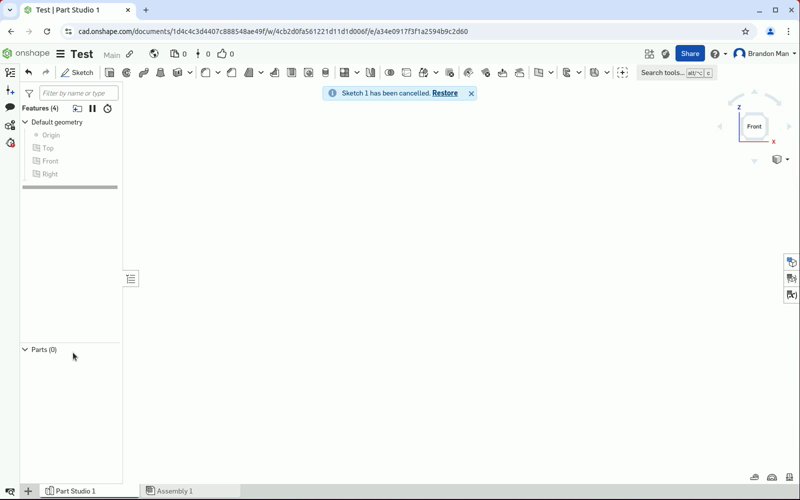
key(shift+y)
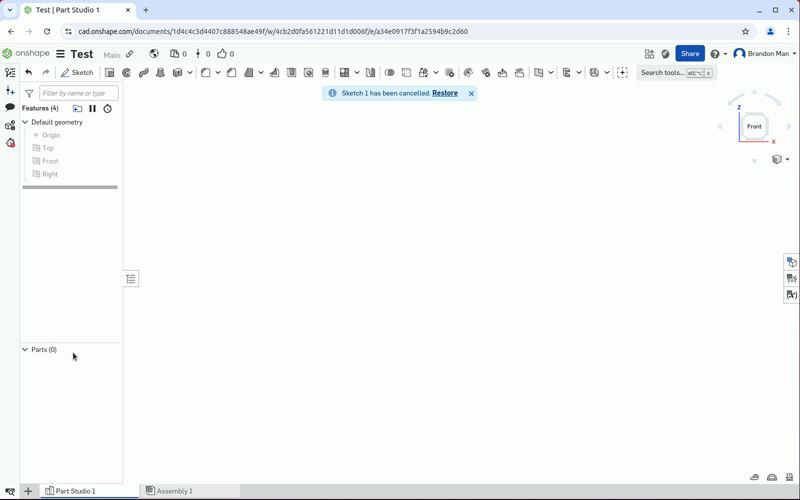
key(shift+s)
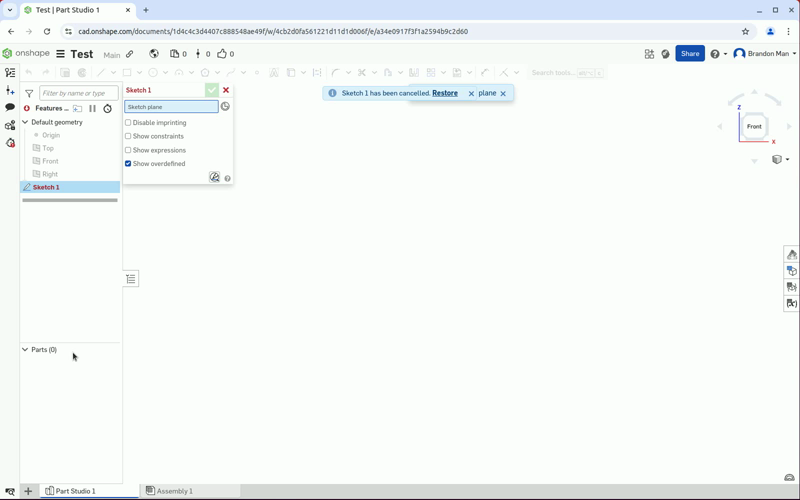
mouse_move(73, 163)
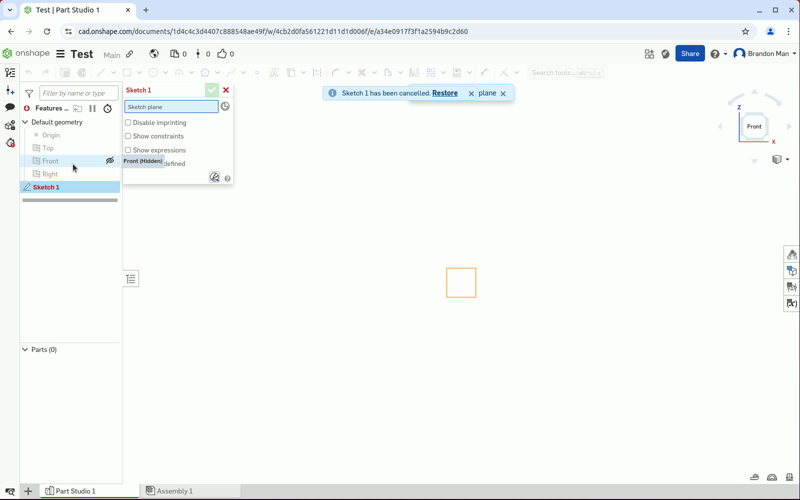
click(73, 163)
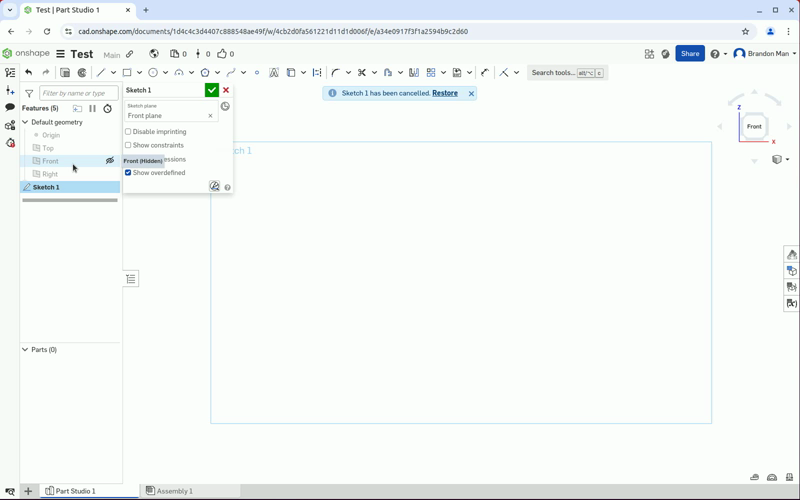
mouse_move(73, 352)
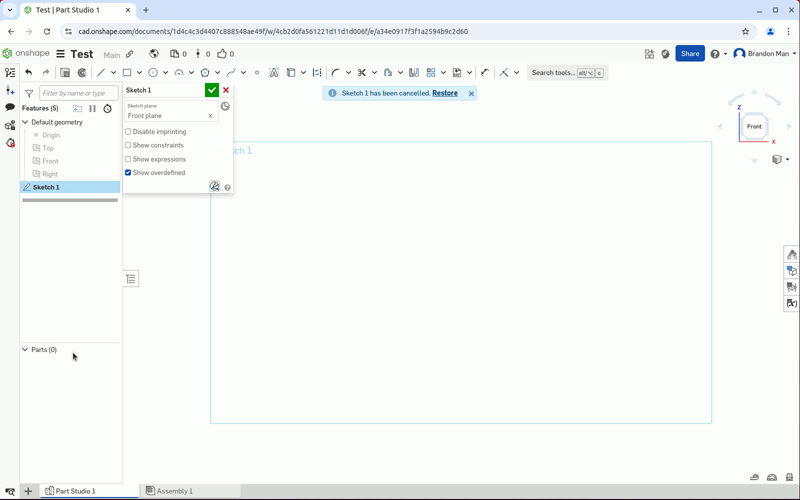
key(y)
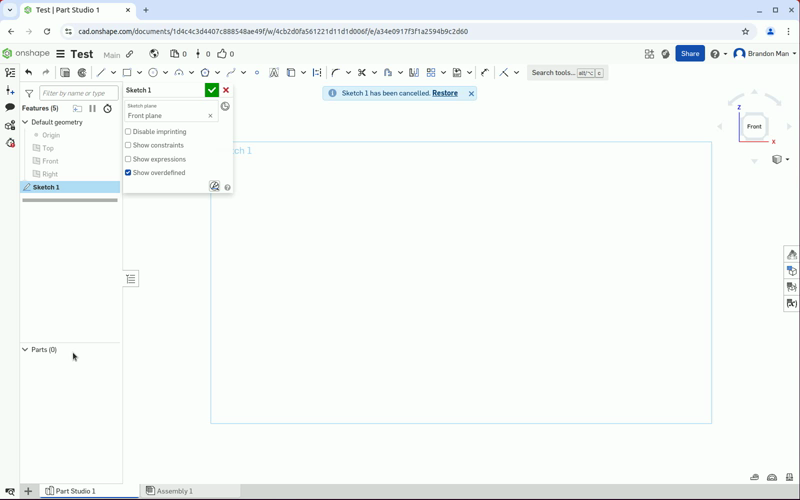
key(l)
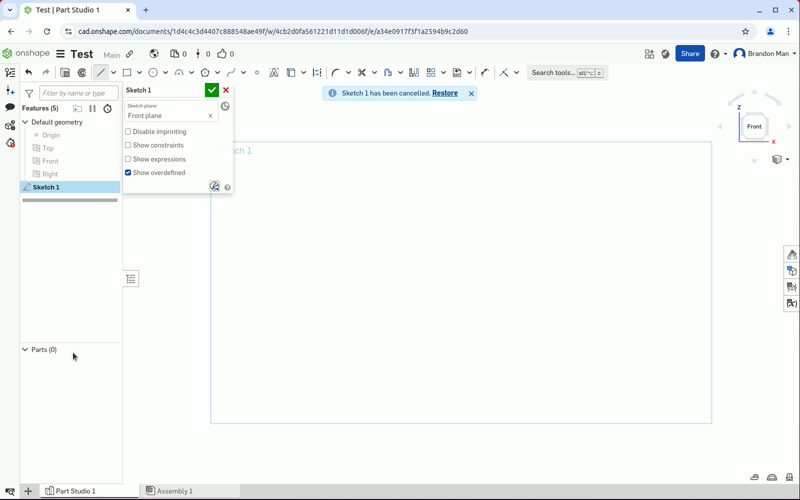
key_down(shift)
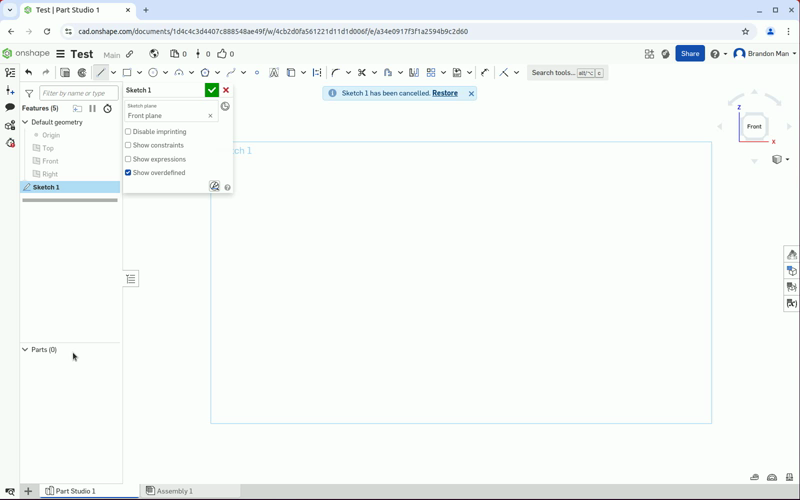
mouse_move(401, 261)
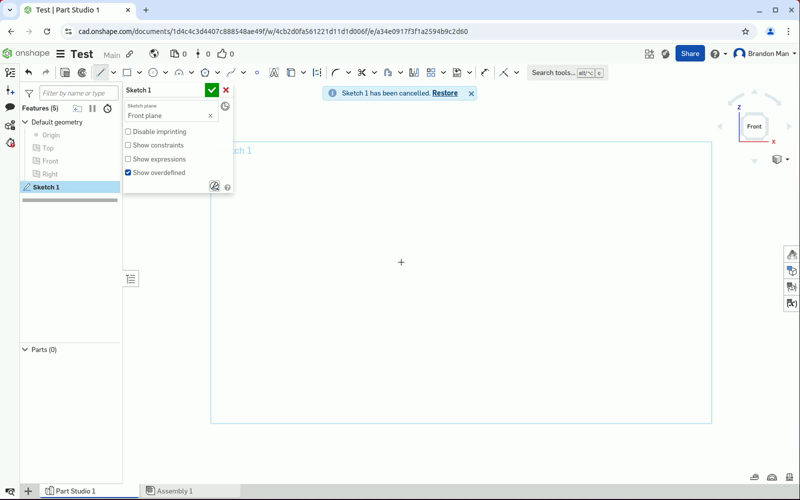
click(401, 261)
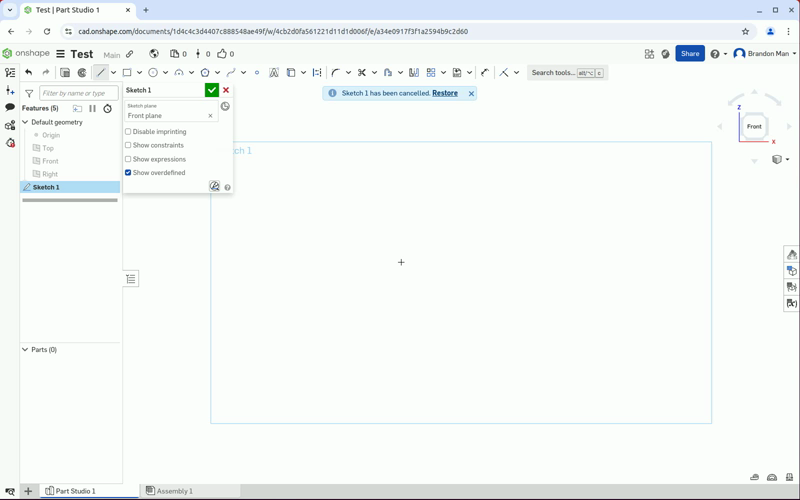
key_up(shift)
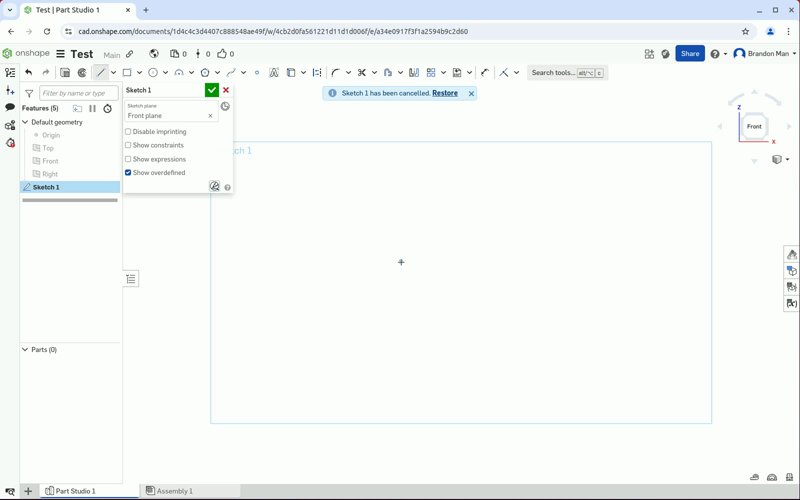
key_down(shift)
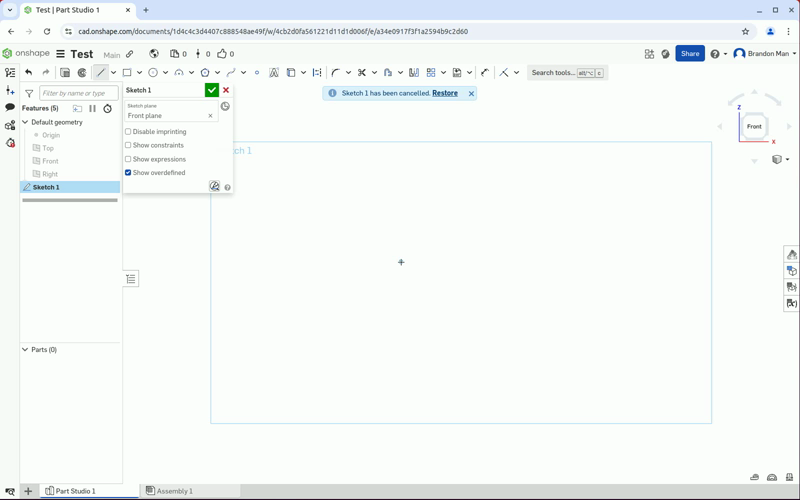
mouse_move(431, 261)
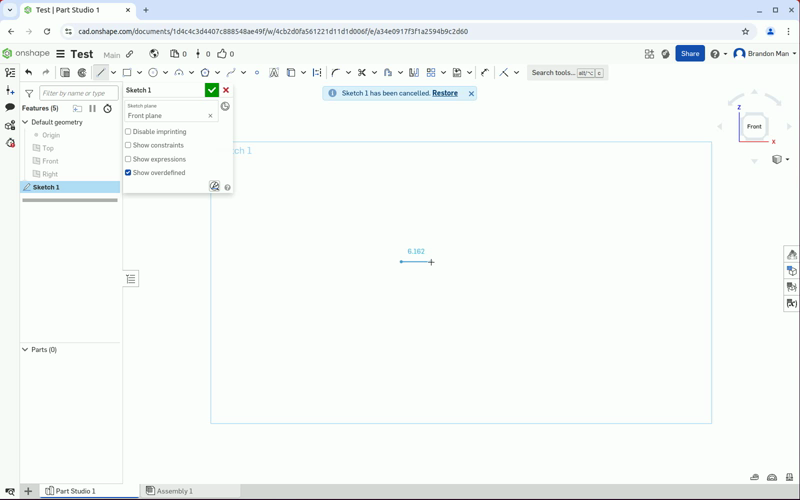
mouse_move(427, 261)
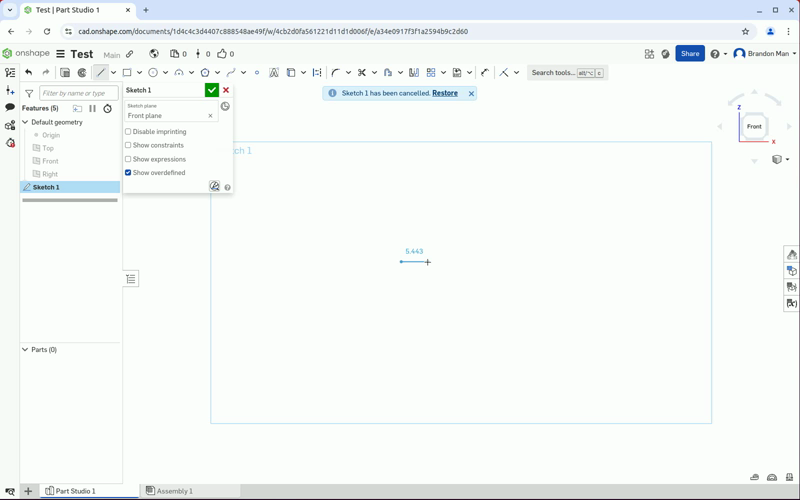
click(427, 261)
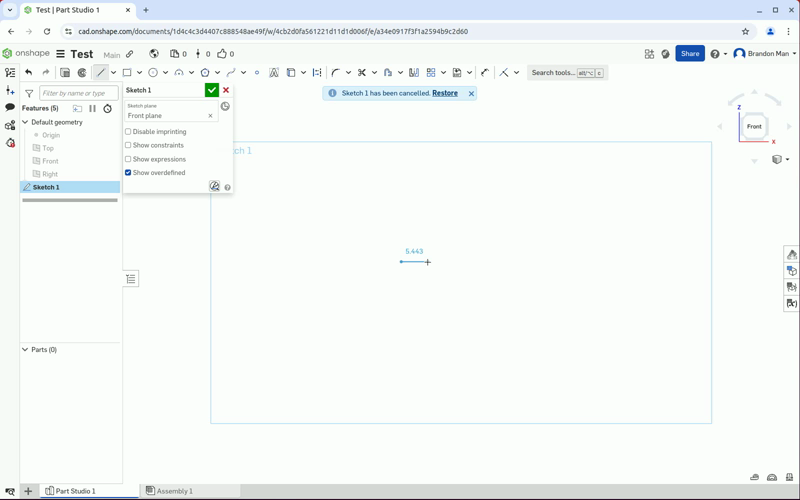
key_up(shift)
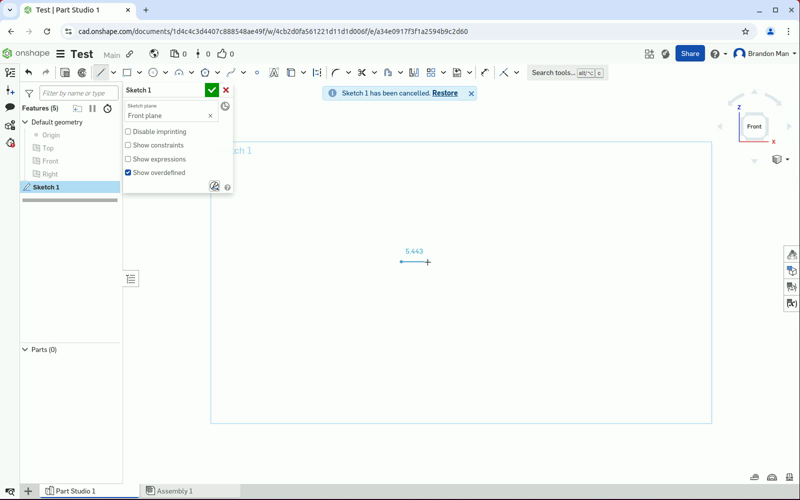
key_down(shift)
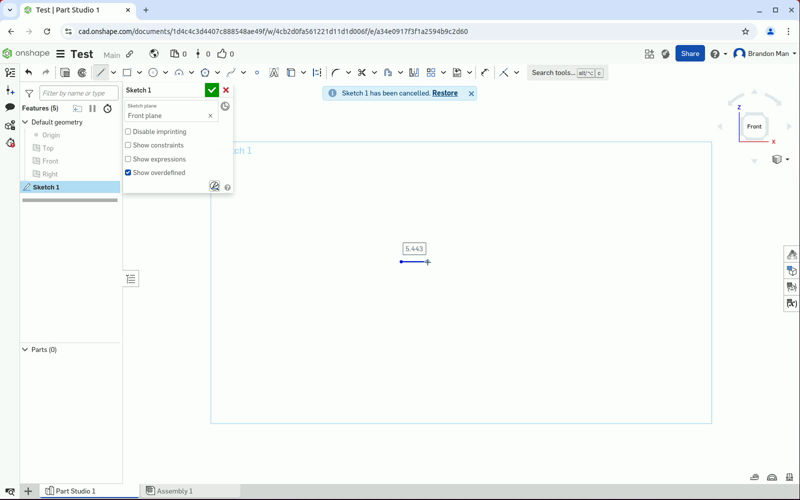
mouse_move(457, 261)
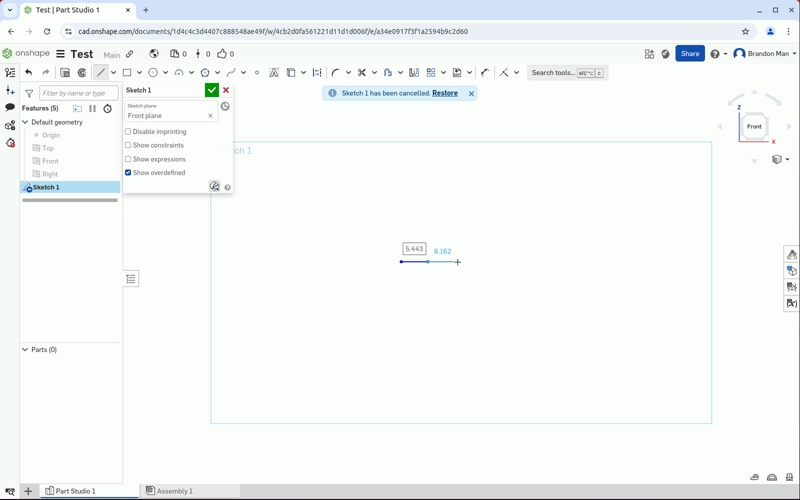
mouse_move(427, 235)
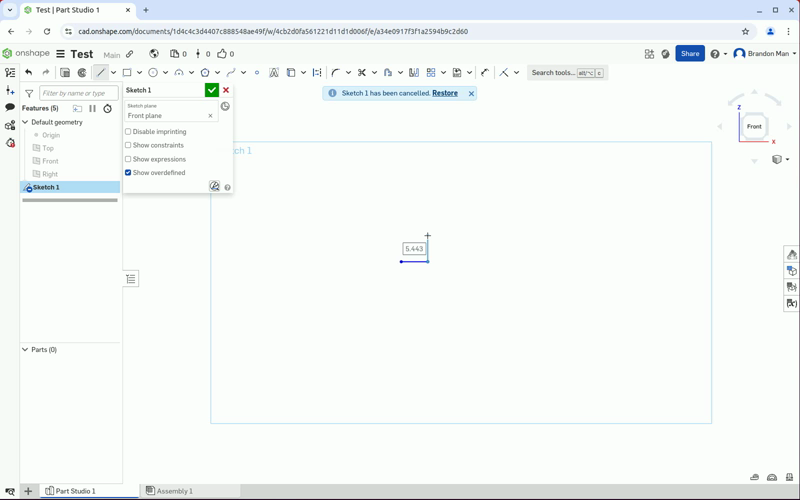
click(427, 235)
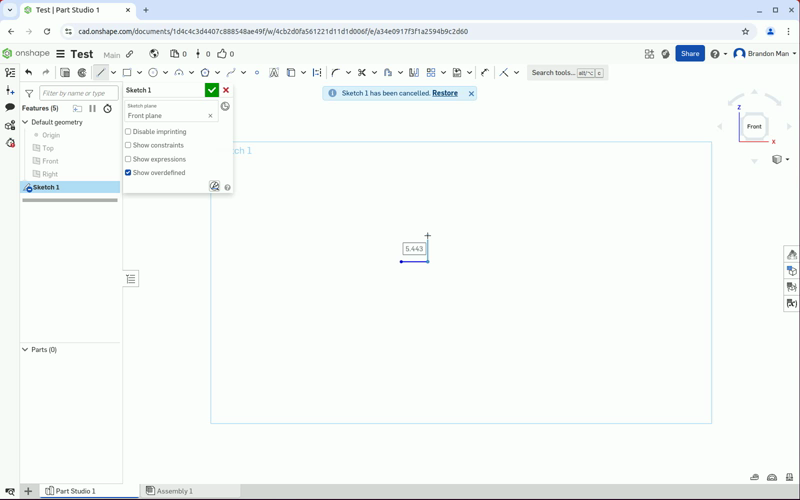
key_up(shift)
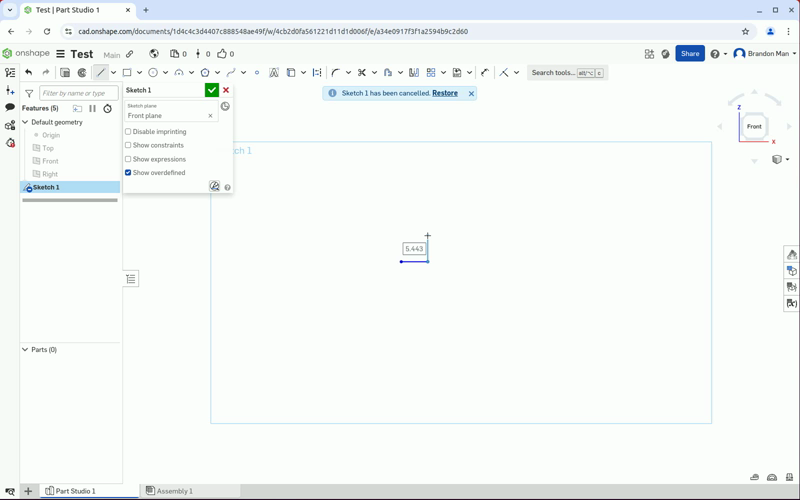
key_down(shift)
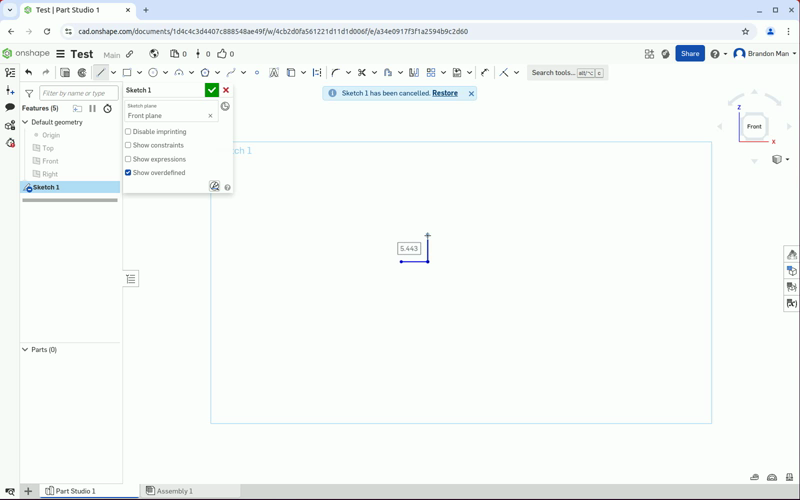
mouse_move(457, 235)
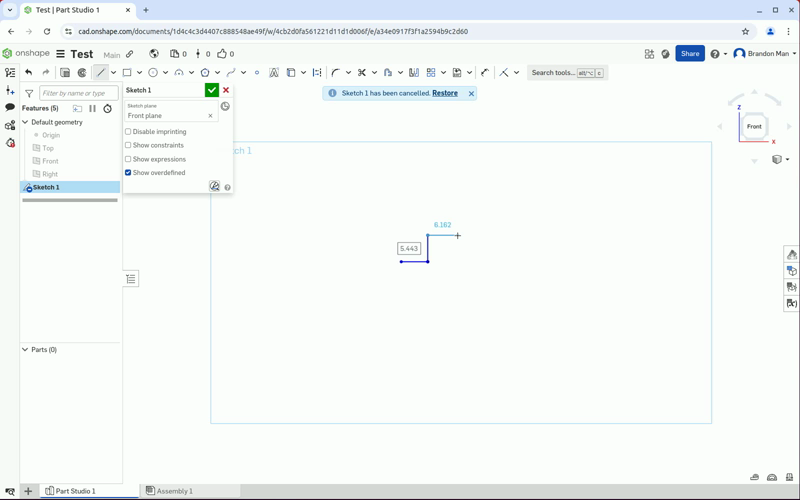
mouse_move(401, 235)
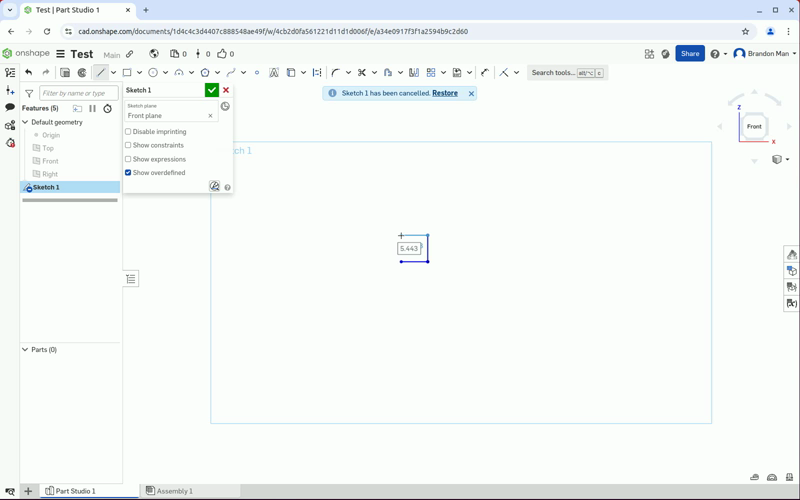
click(401, 235)
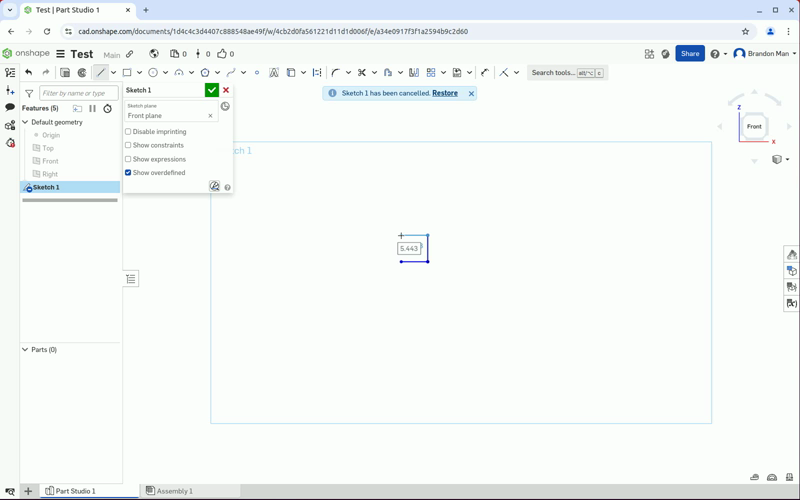
key_up(shift)
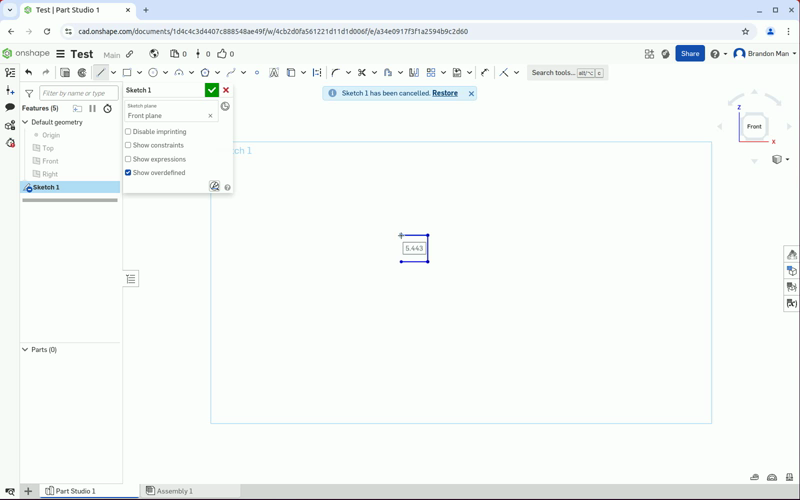
mouse_move(431, 235)
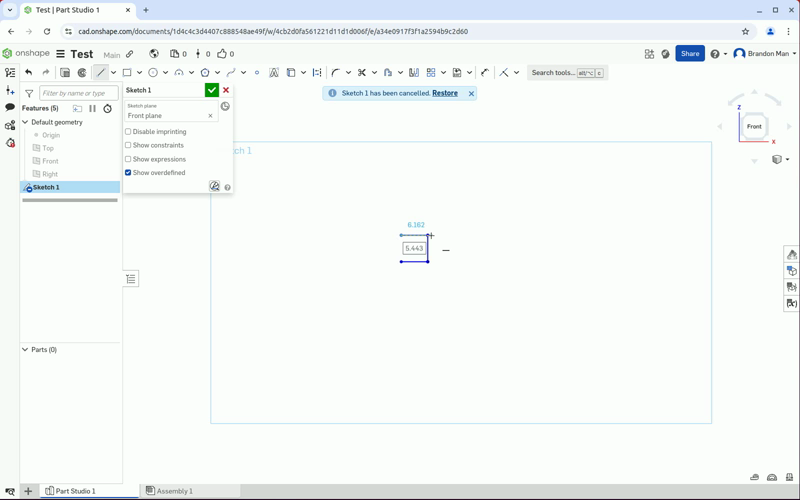
key_down(shift)
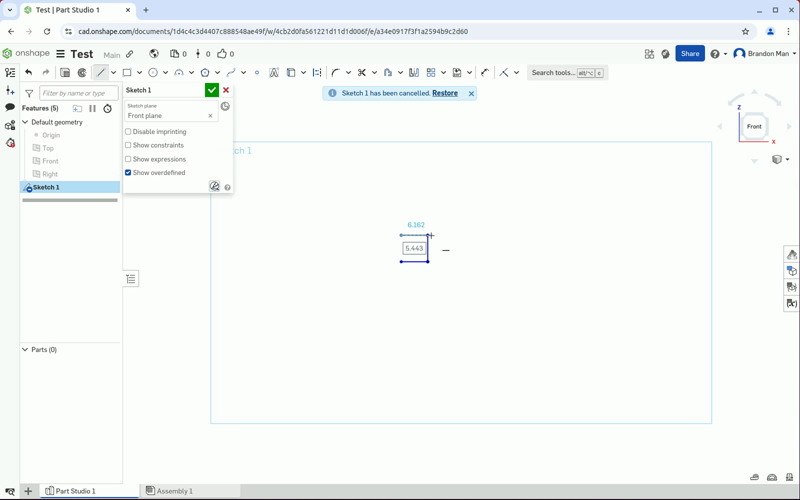
mouse_move(401, 261)
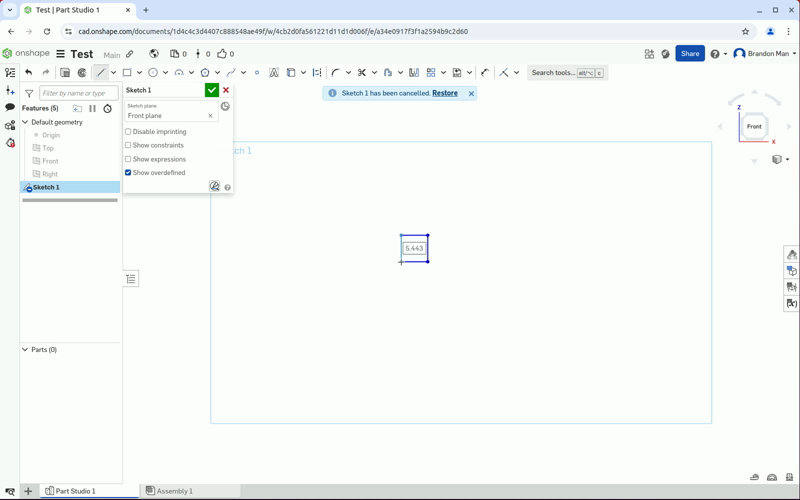
key_up(shift)
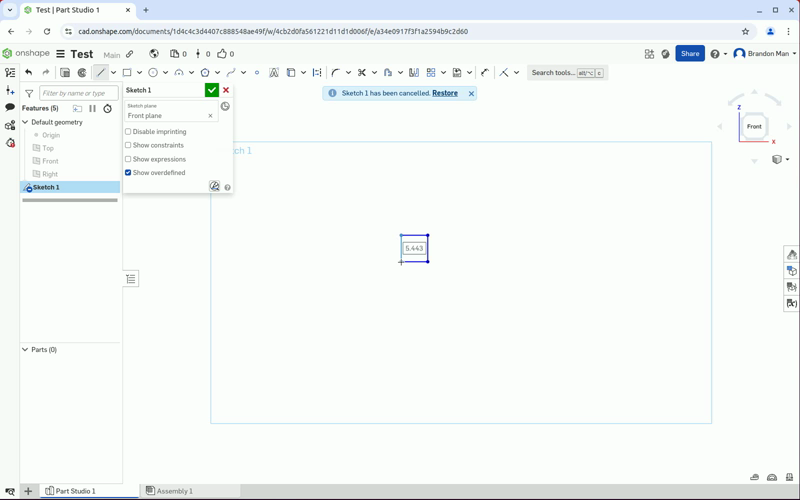
click(401, 261)
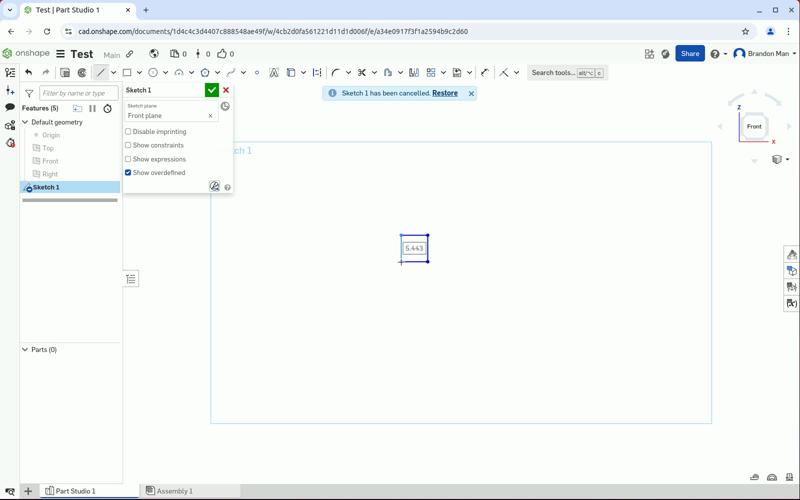
key(esc)
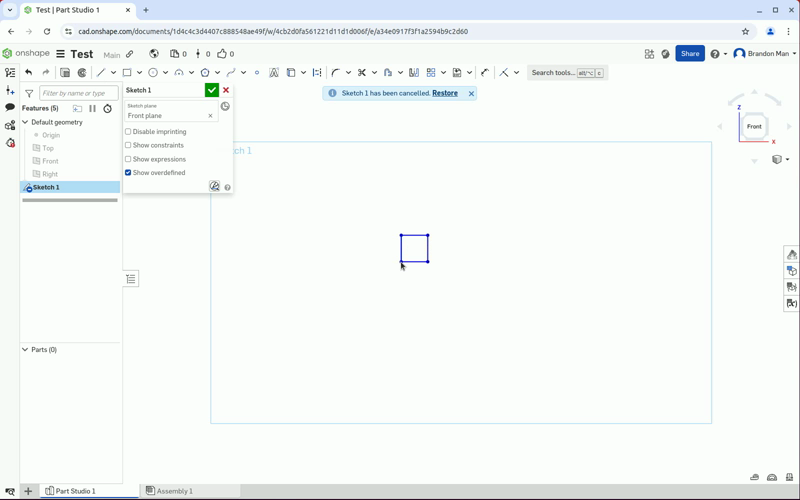
mouse_move(426, 248)
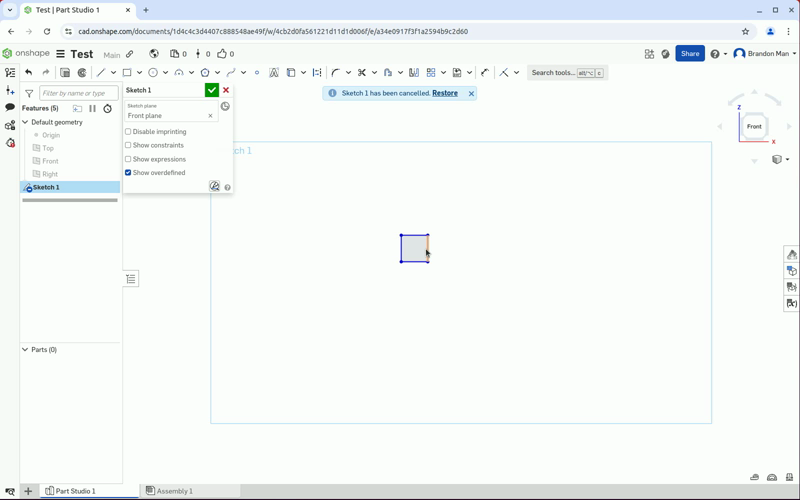
scroll(6)
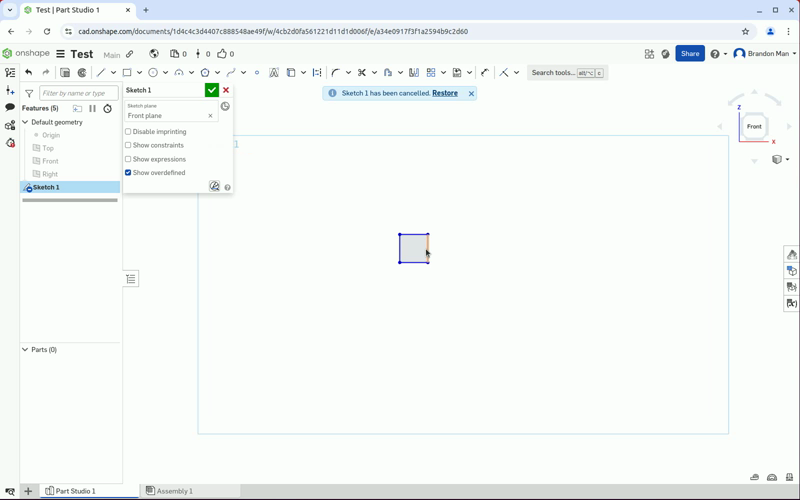
scroll(6)
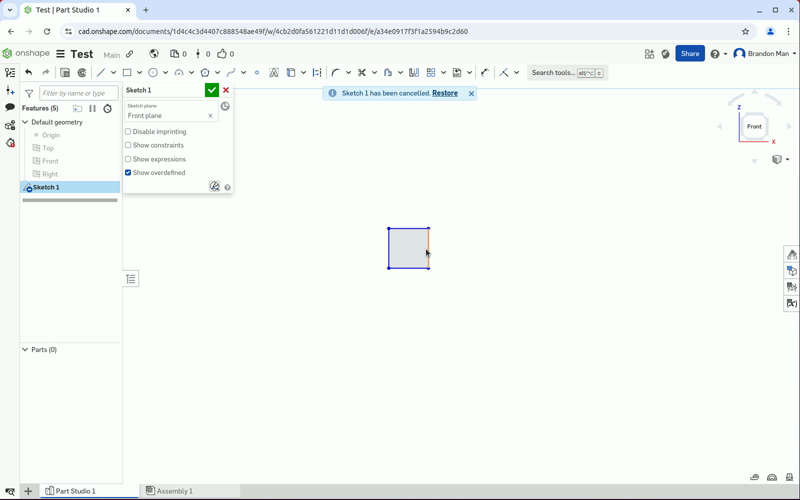
scroll(6)
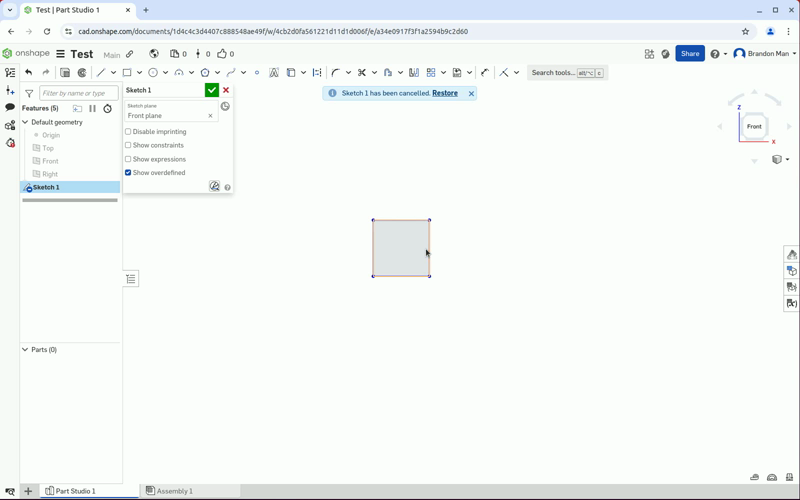
scroll(6)
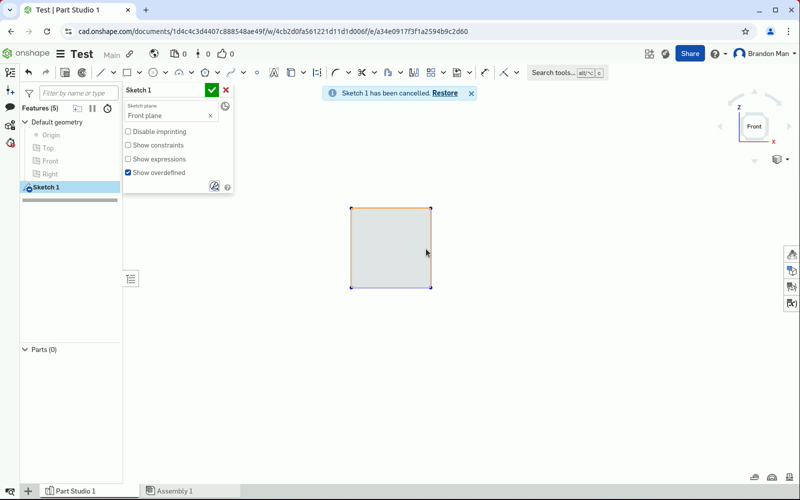
scroll(6)
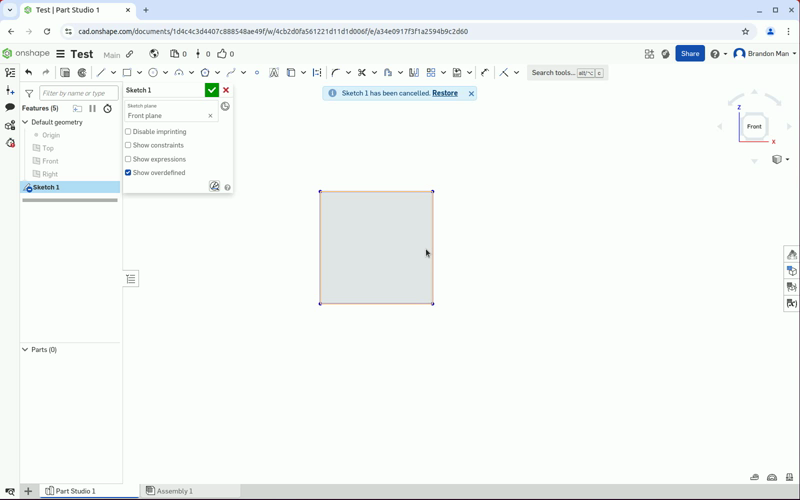
scroll(6)
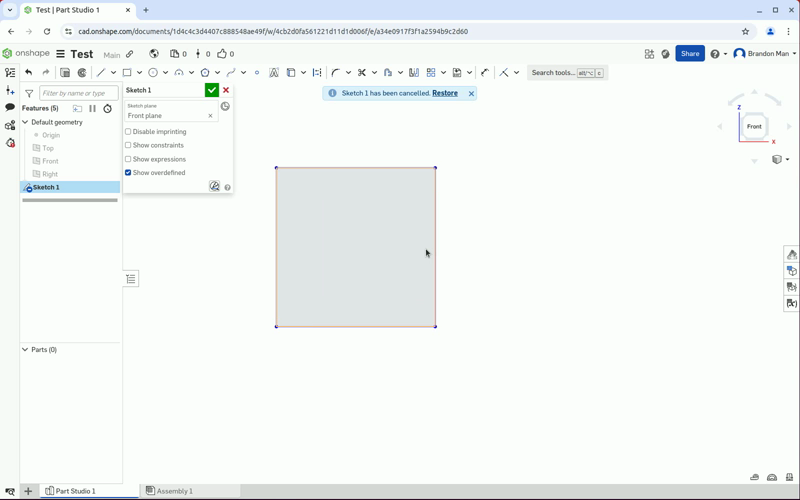
scroll(6)
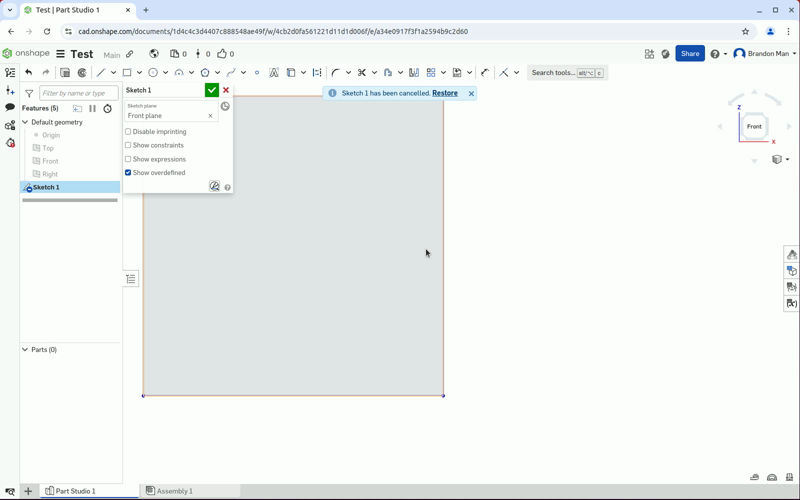
click(426, 248)
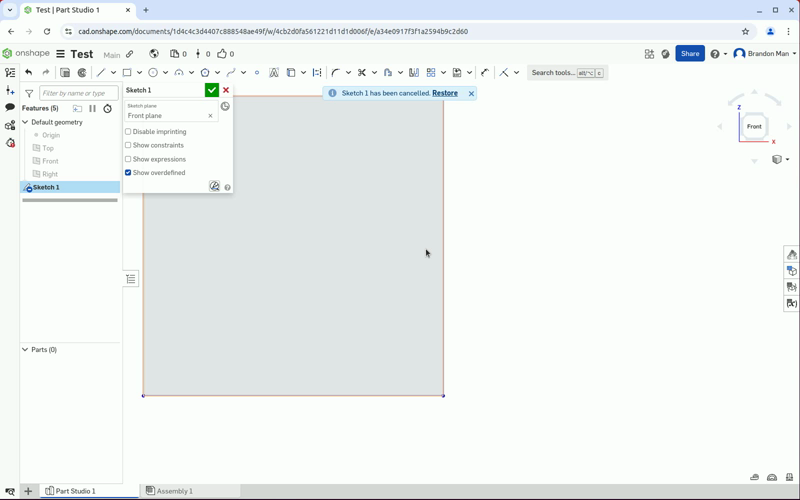
scroll(-6)
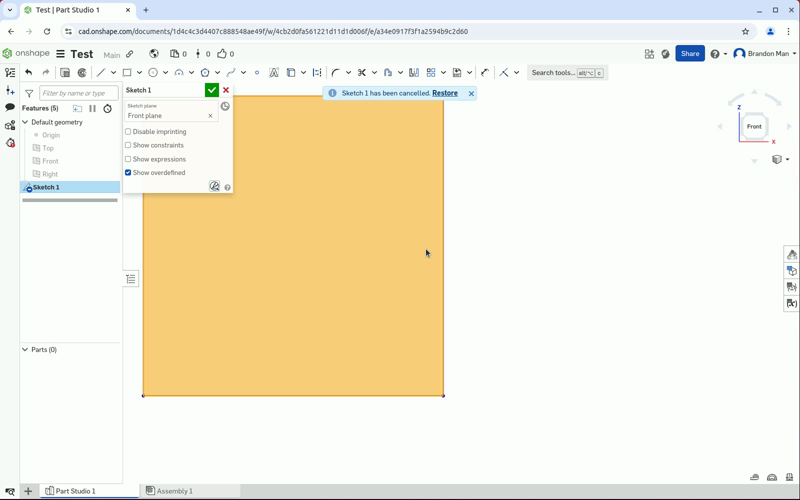
scroll(-6)
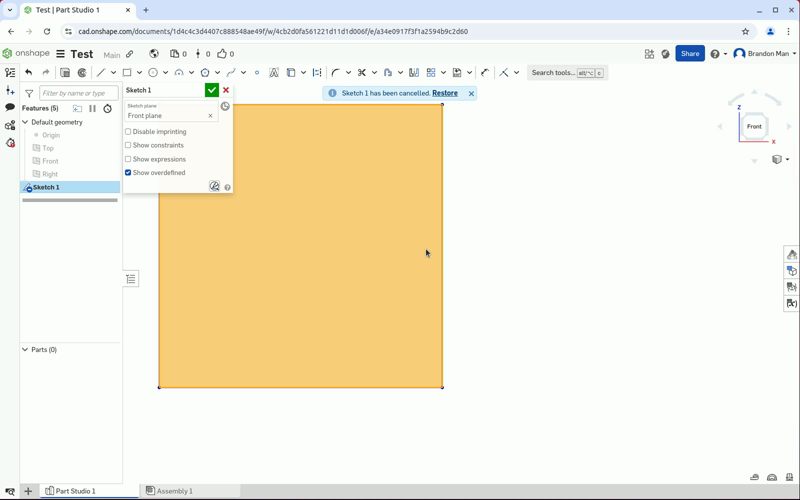
scroll(-6)
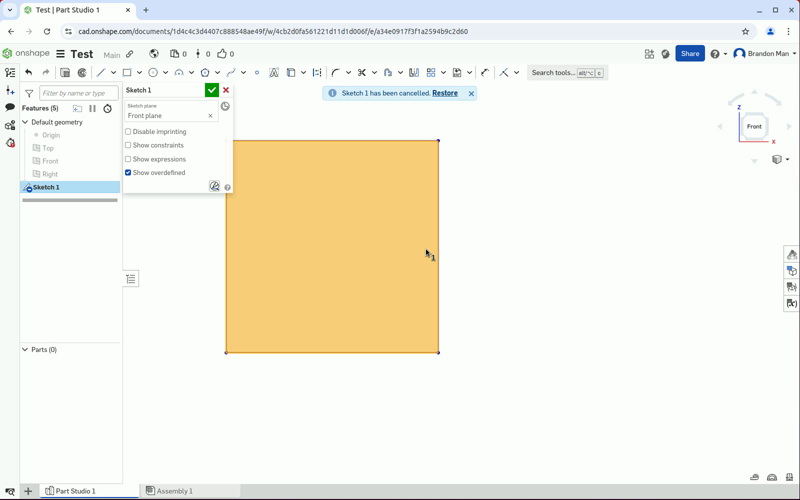
scroll(-6)
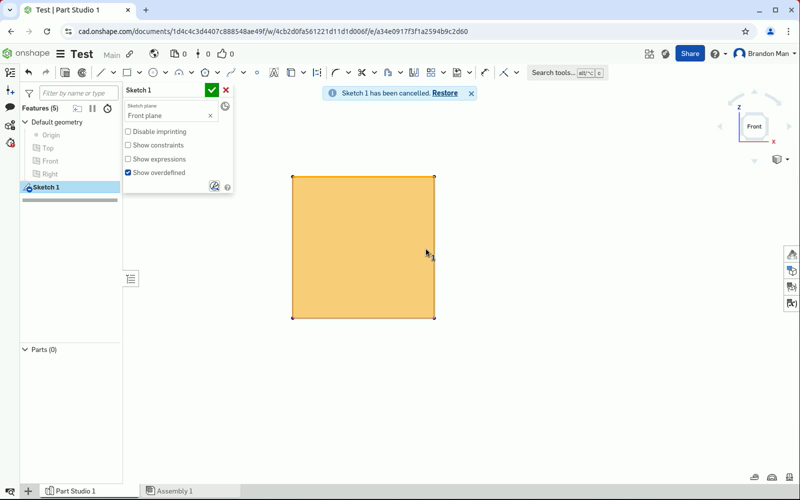
scroll(-6)
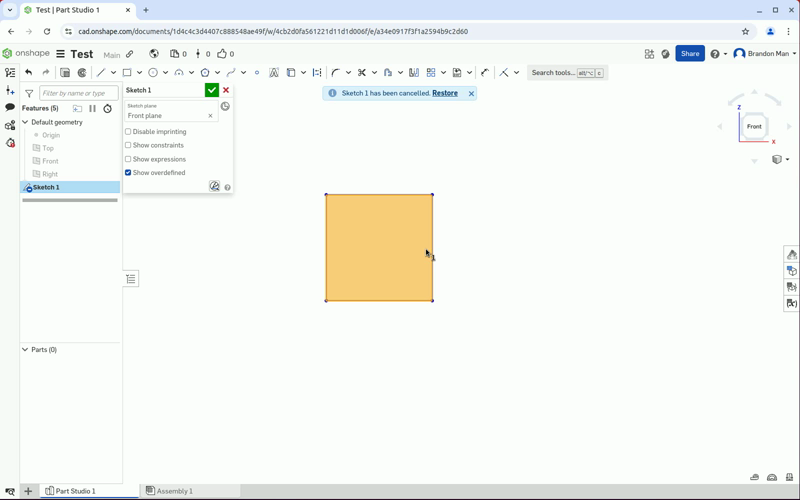
scroll(-6)
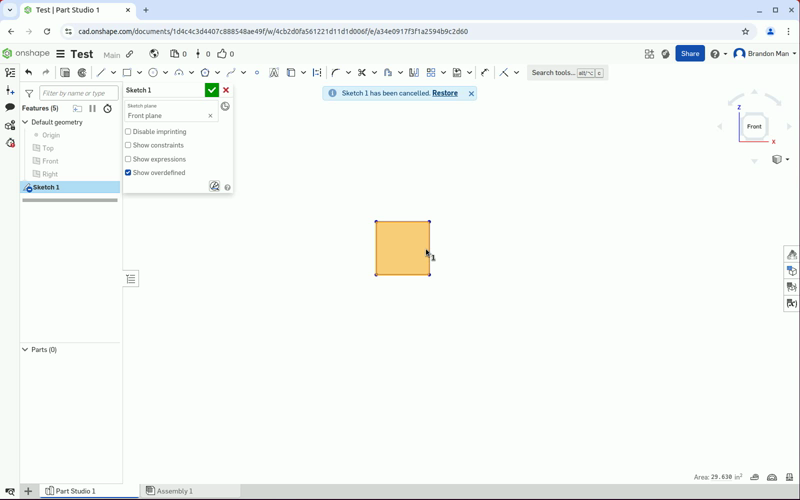
scroll(-6)
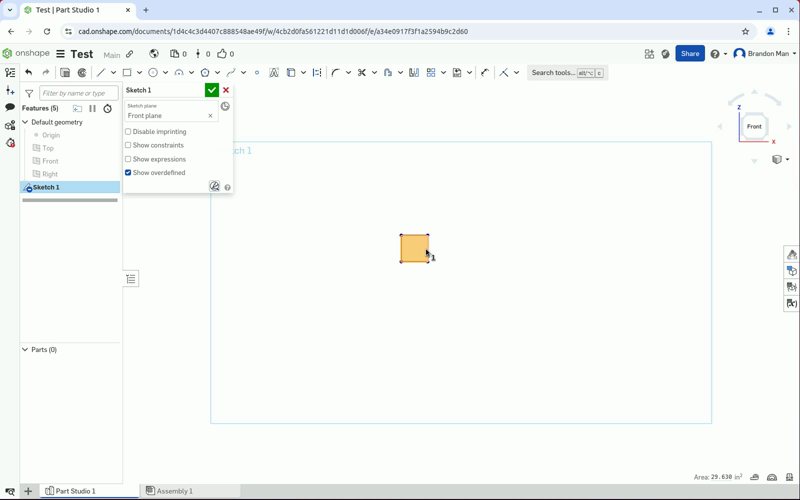
mouse_move(73, 352)
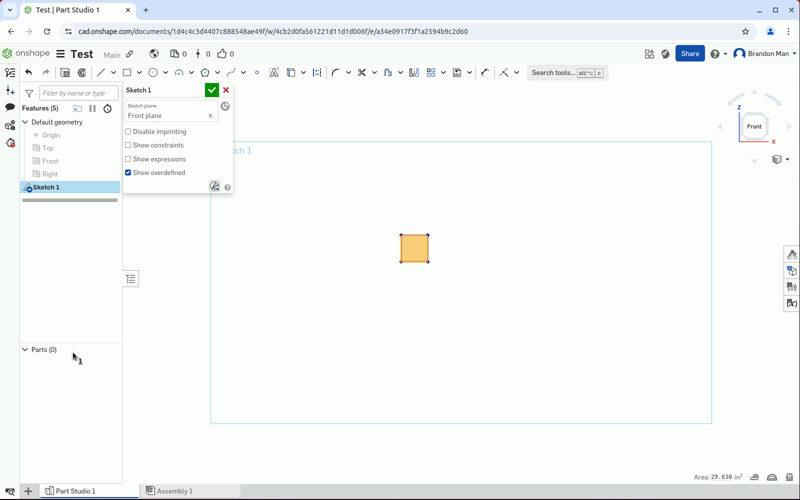
key(shift+y)
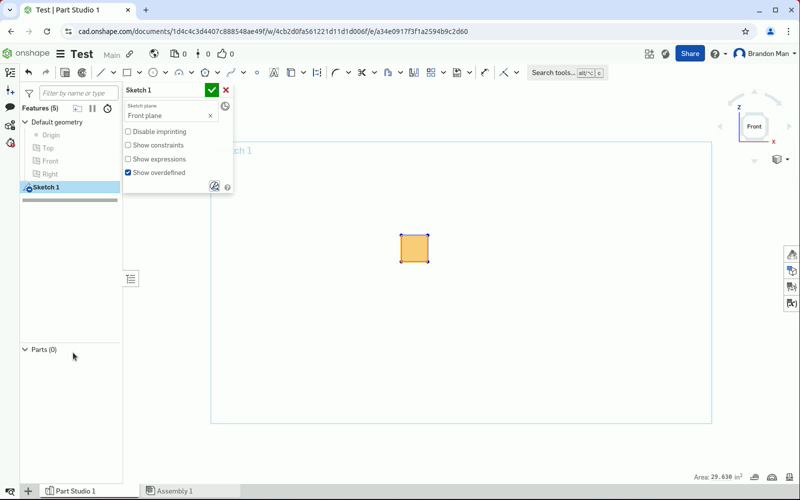
key(shift+e)
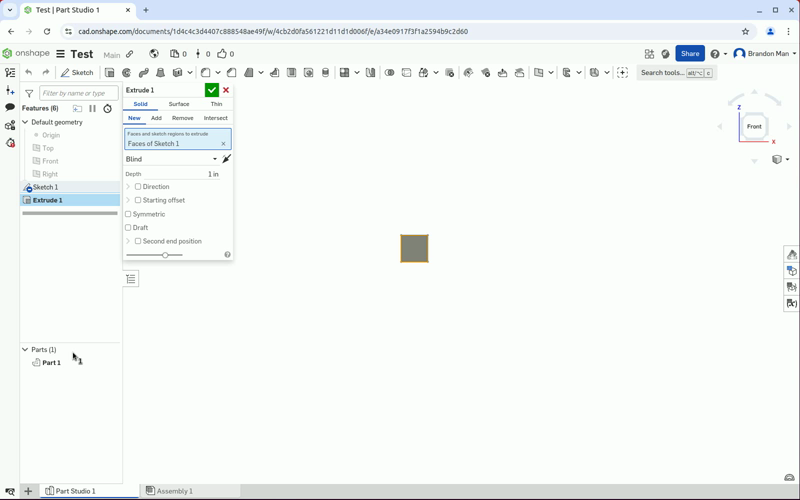
mouse_move(143, 106)
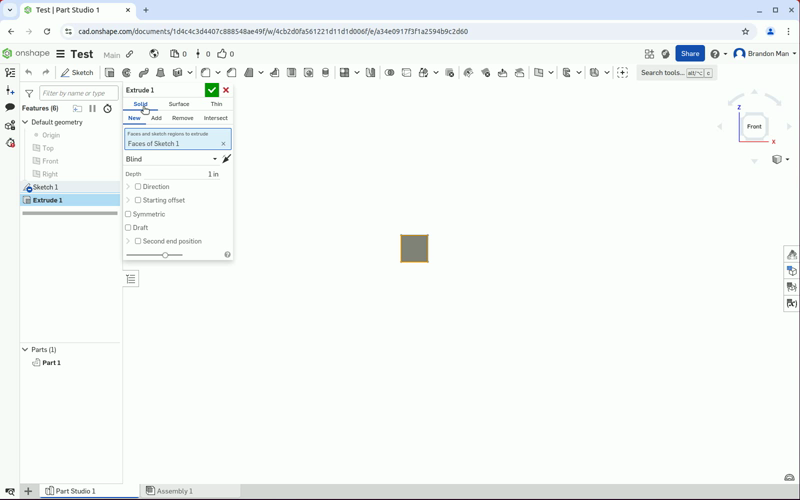
click(143, 106)
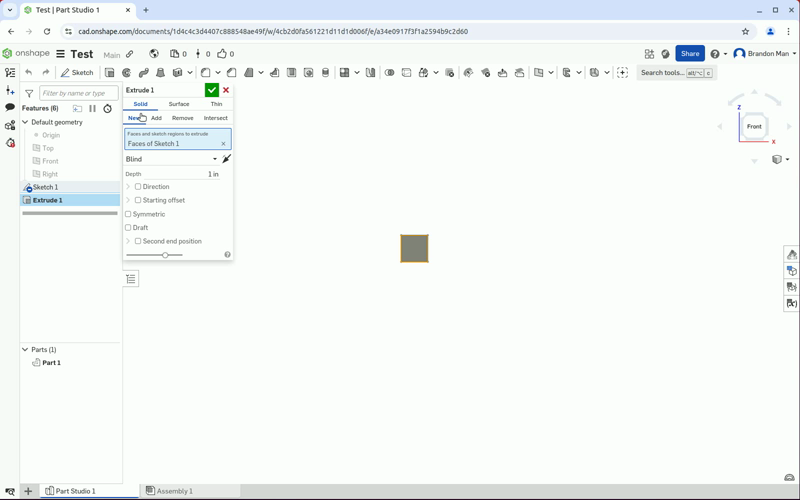
mouse_move(137, 120)
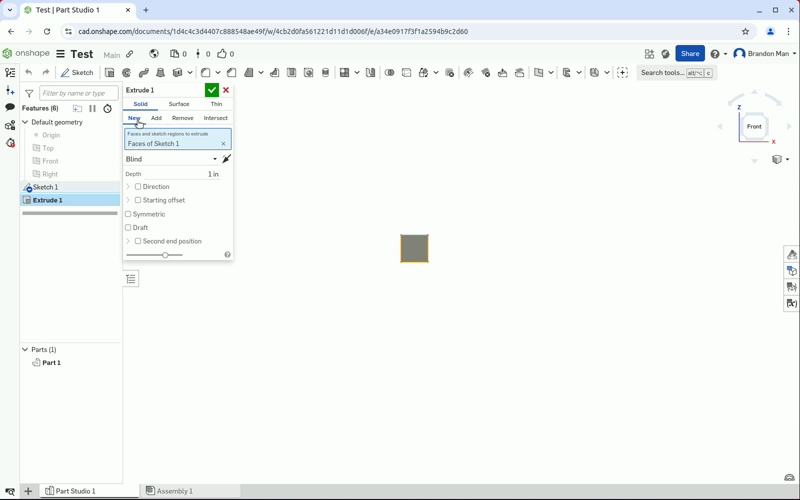
click(137, 120)
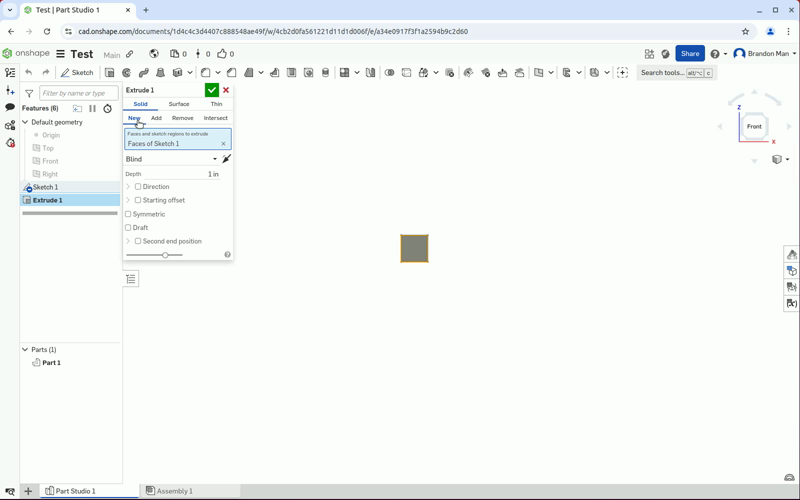
key(tab, 4)
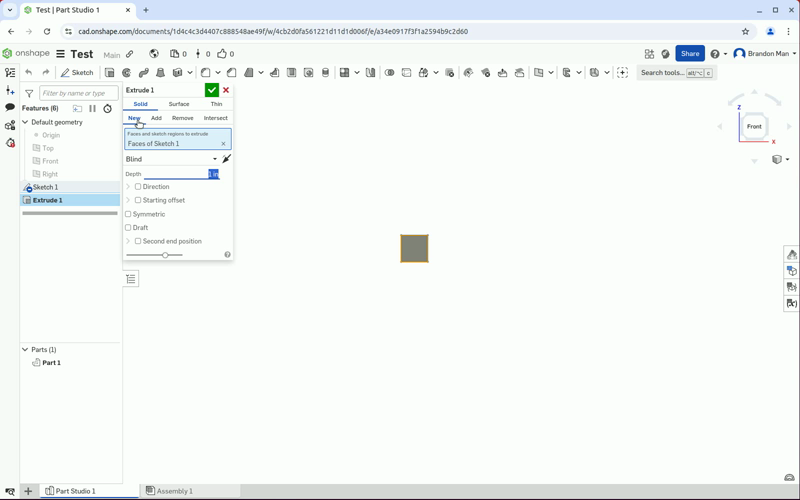
text(5.296)
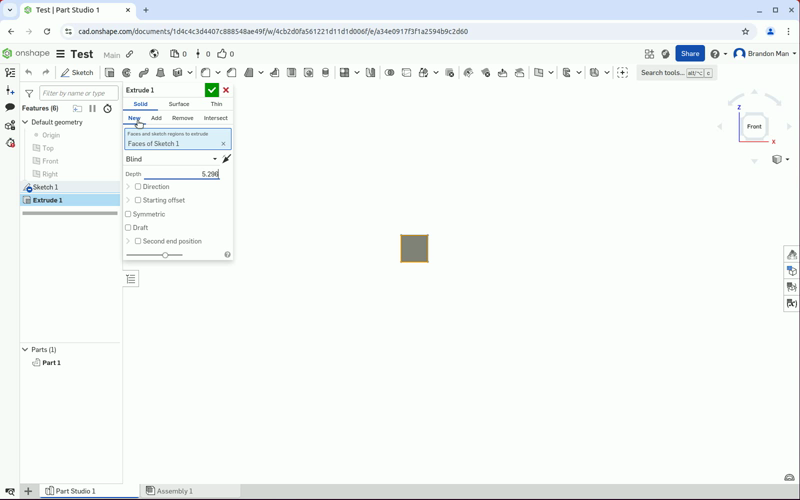
key(enter)
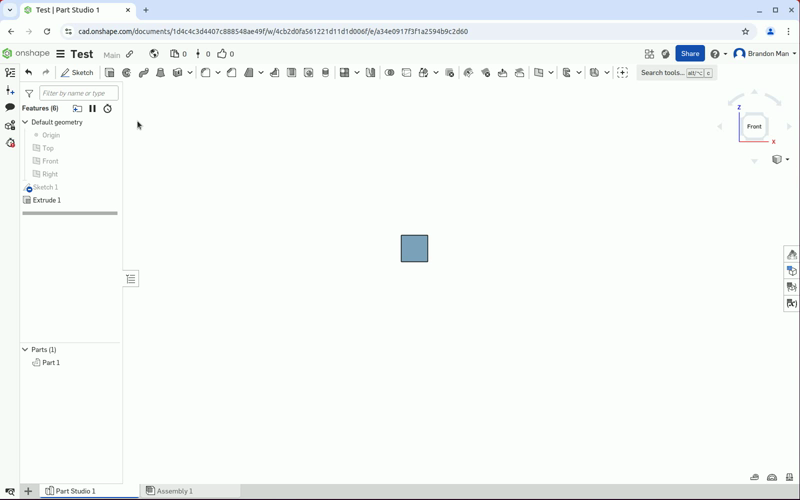
key(shift+h)
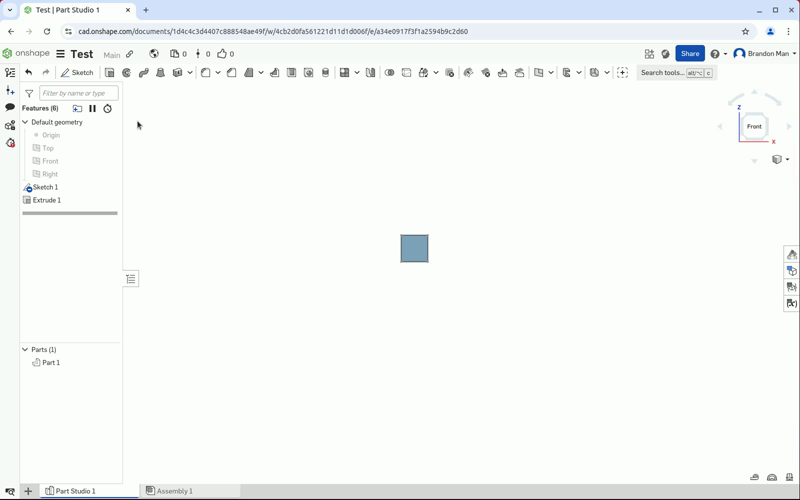
key(shift+h)
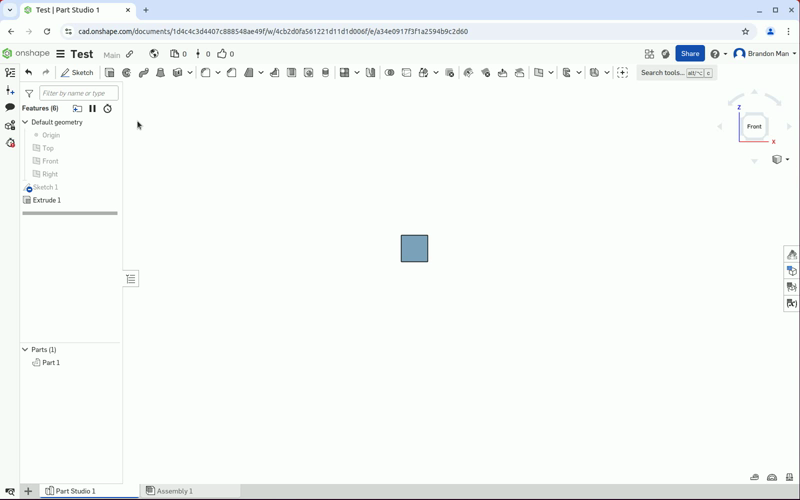
mouse_move(73, 189)
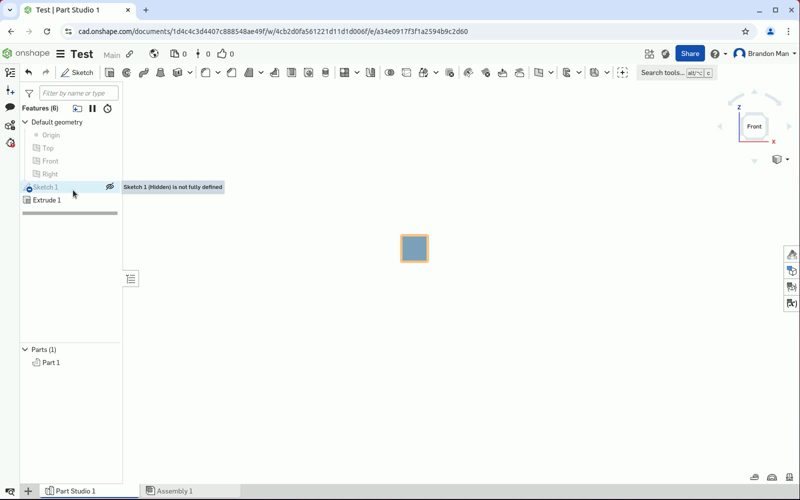
click(73, 189)
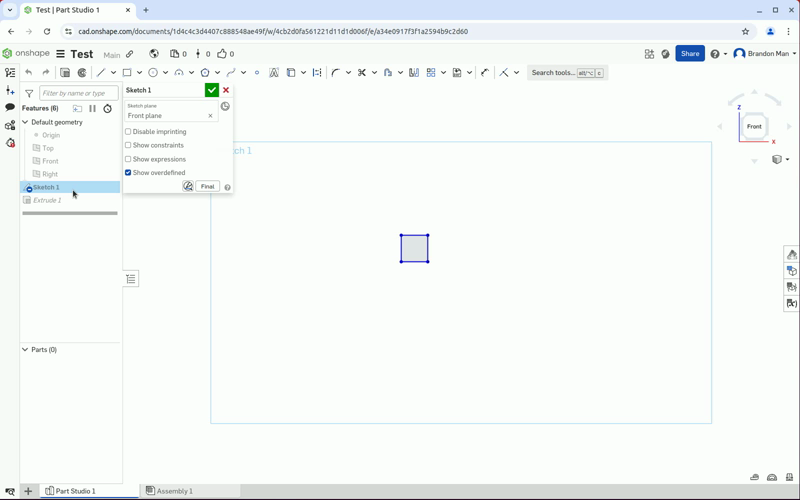
mouse_move(229, 92)
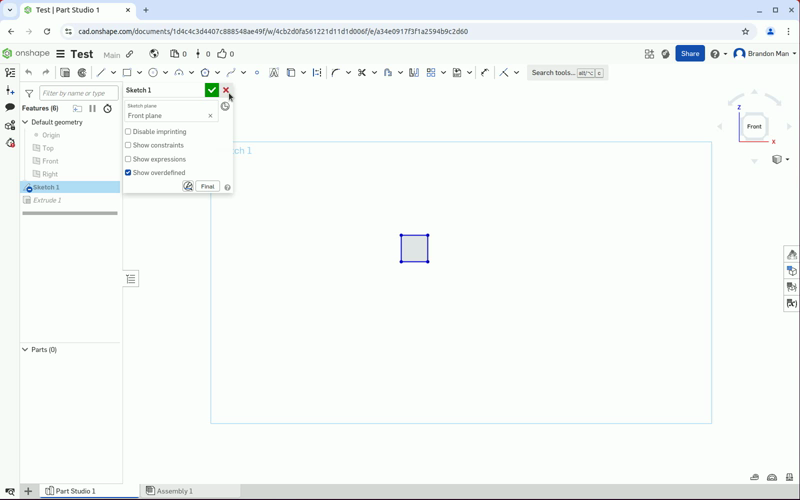
click(229, 92)
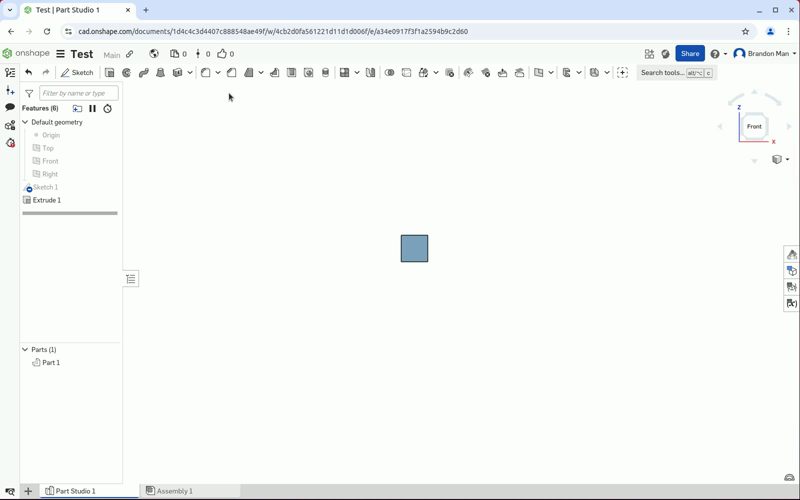
mouse_move(73, 352)
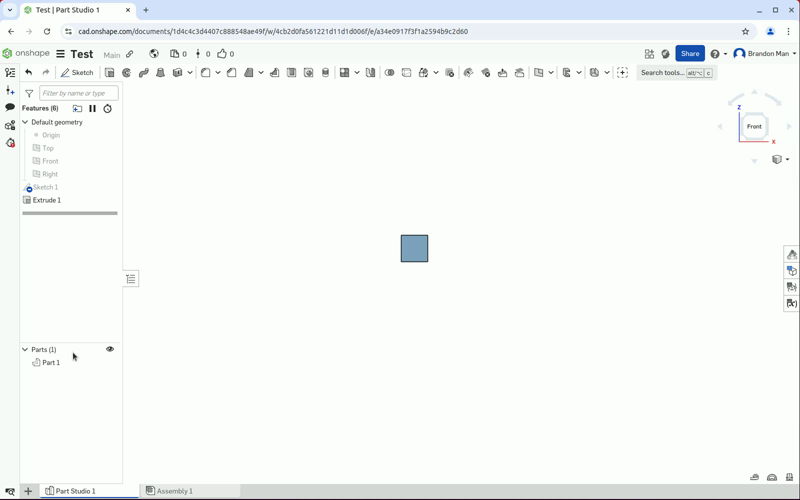
key(y)
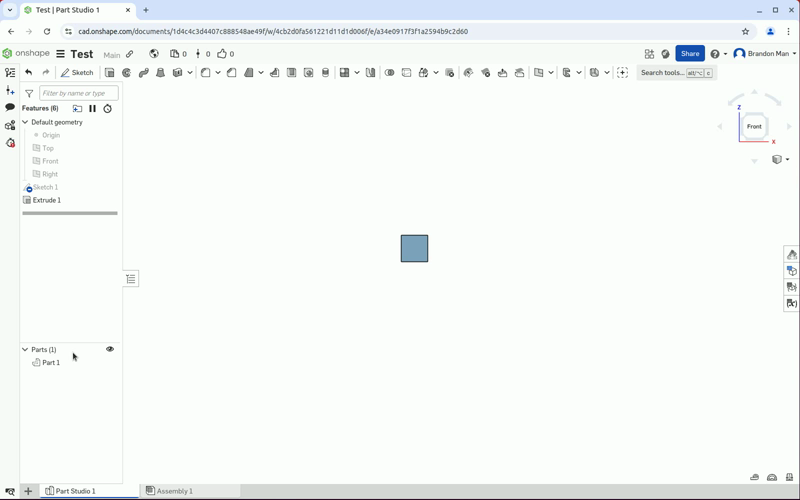
key(shift+p)
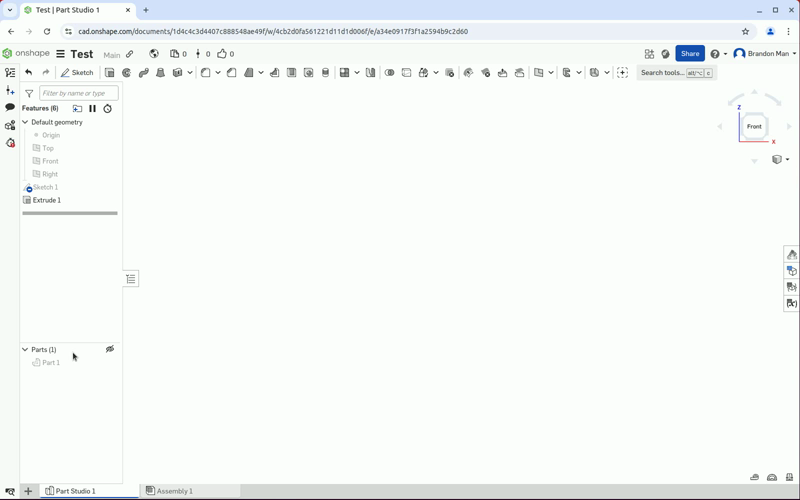
key(space)
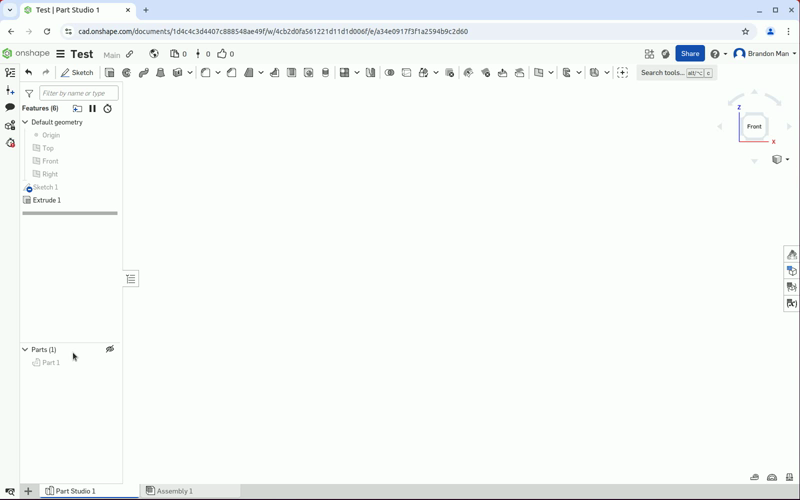
key_down(shift)
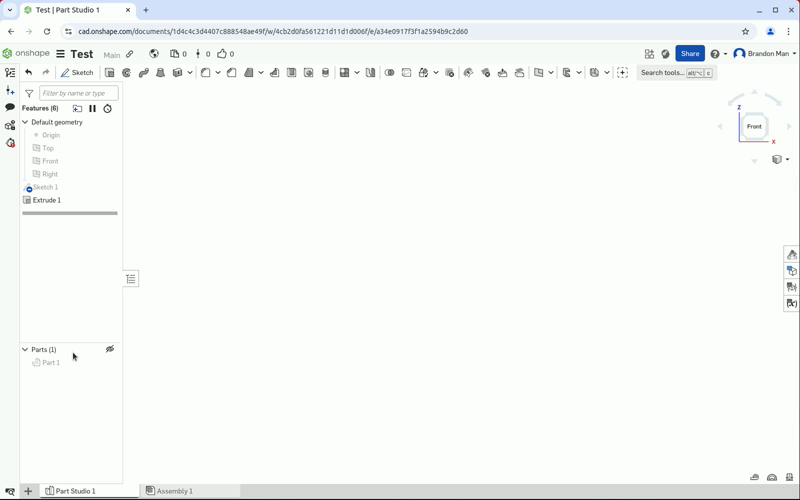
key(down)
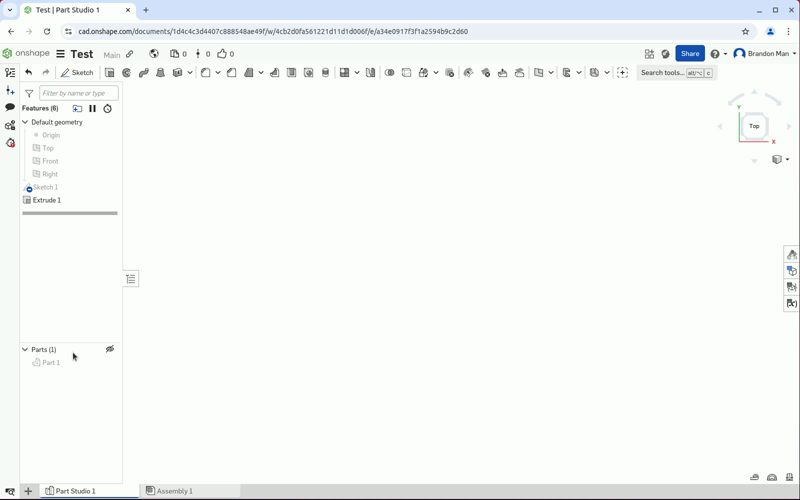
key_up(shift)
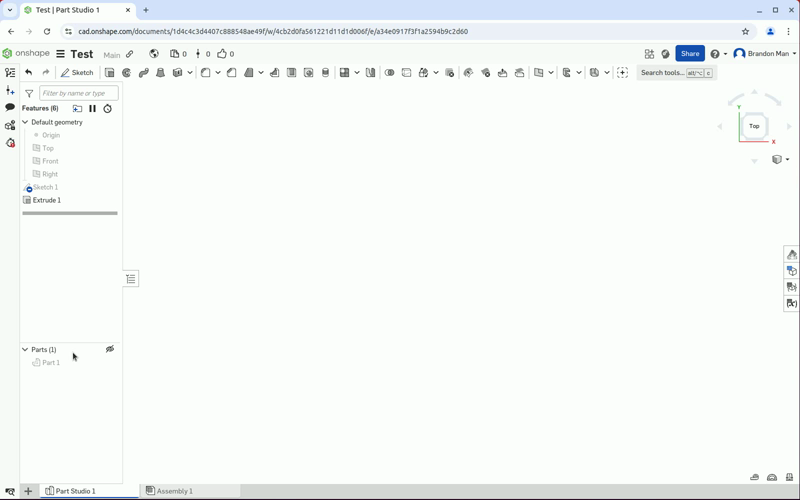
mouse_move(73, 352)
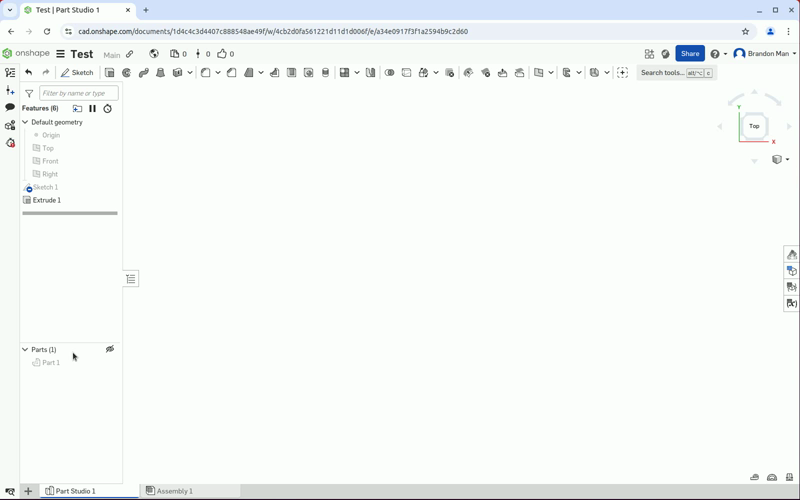
key(shift+y)
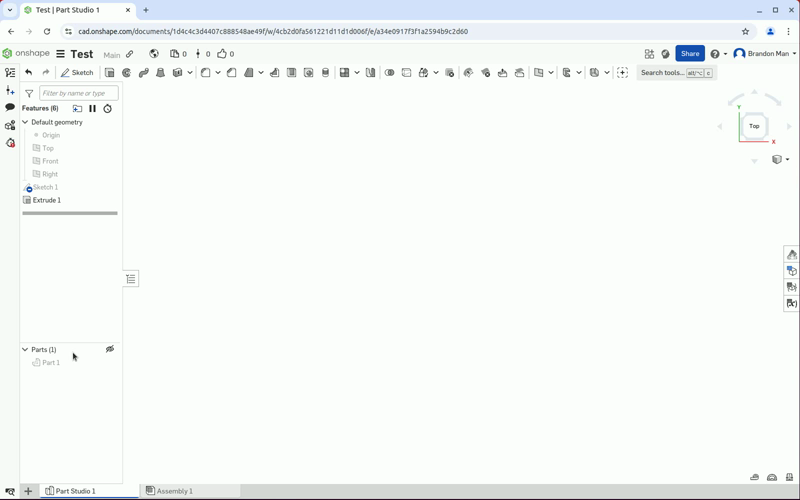
key(shift+s)
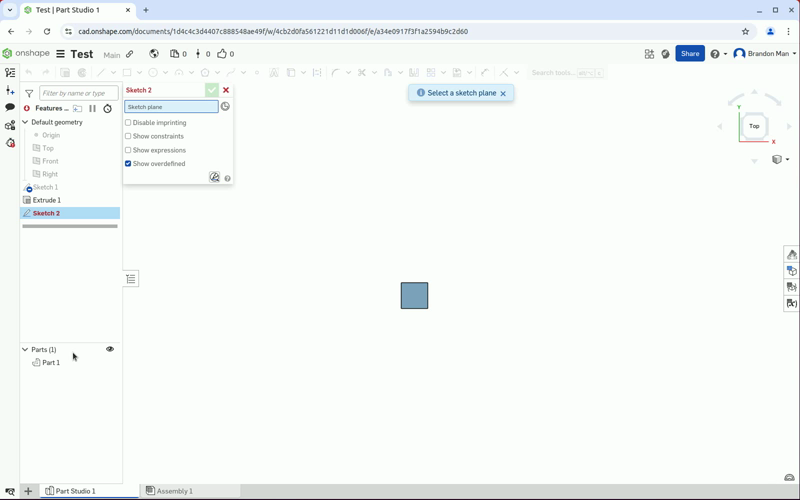
mouse_move(73, 150)
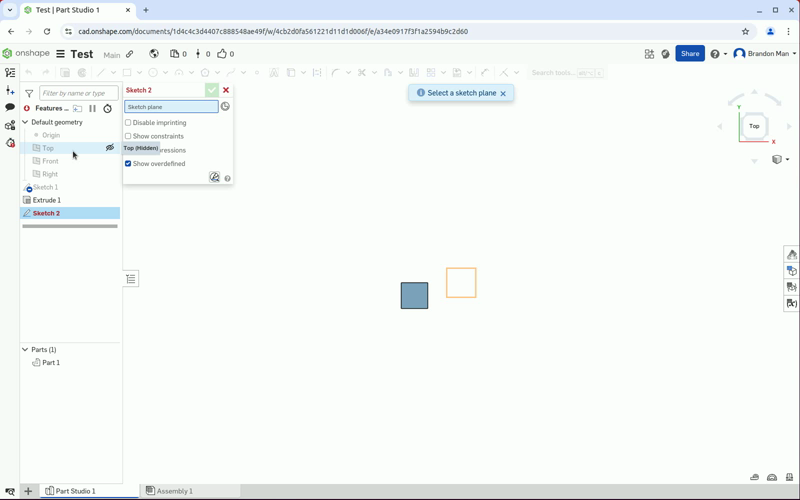
click(73, 150)
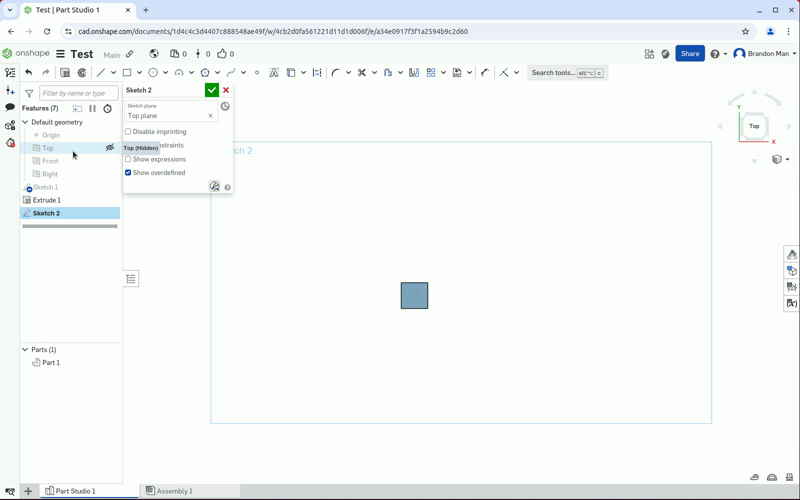
mouse_move(73, 352)
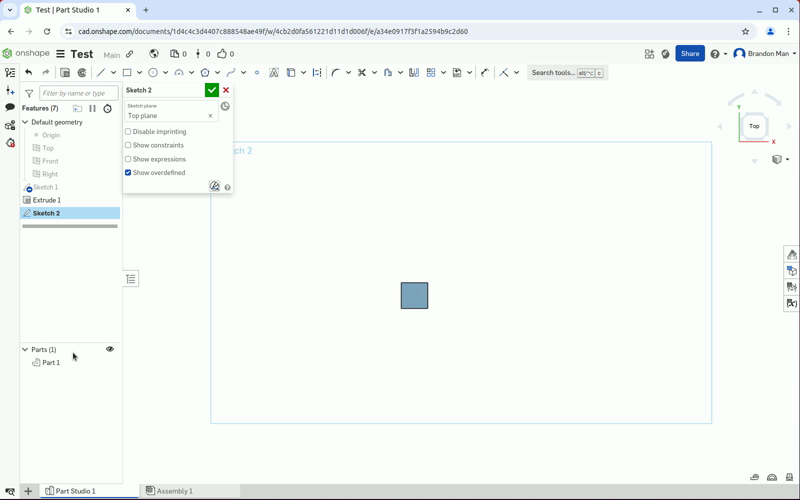
key(y)
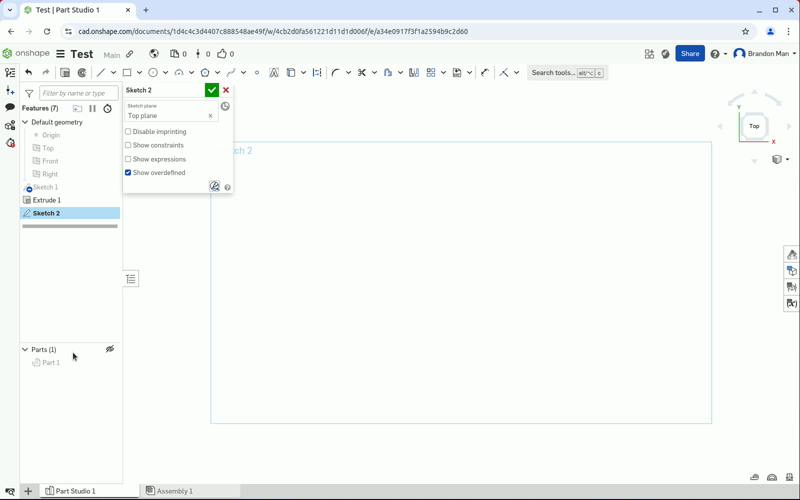
key(l)
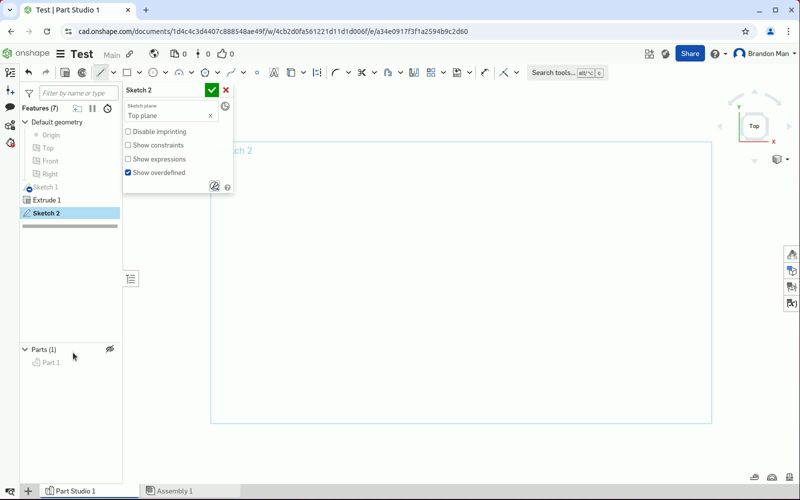
key_down(shift)
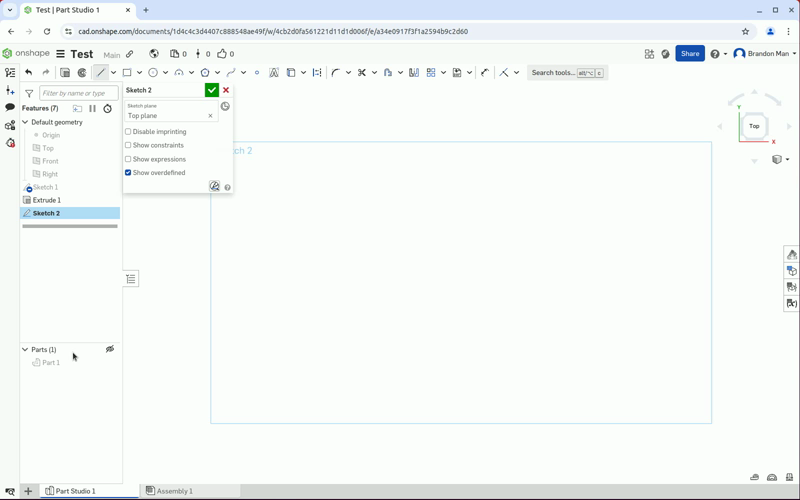
mouse_move(547, 233)
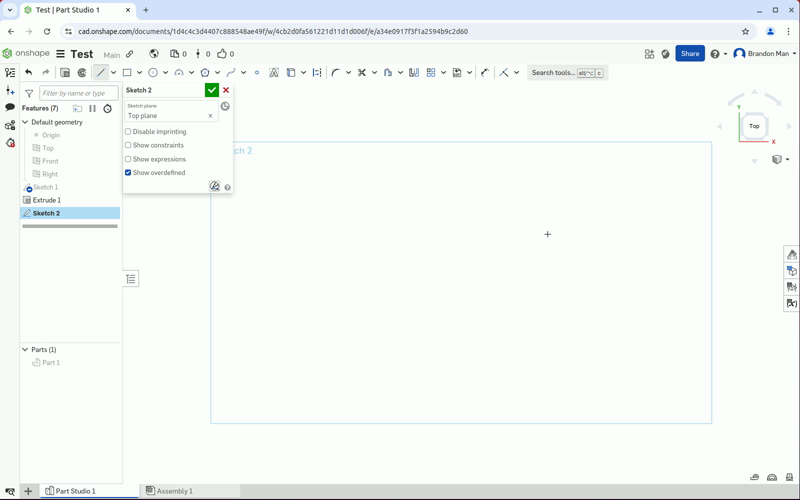
click(547, 233)
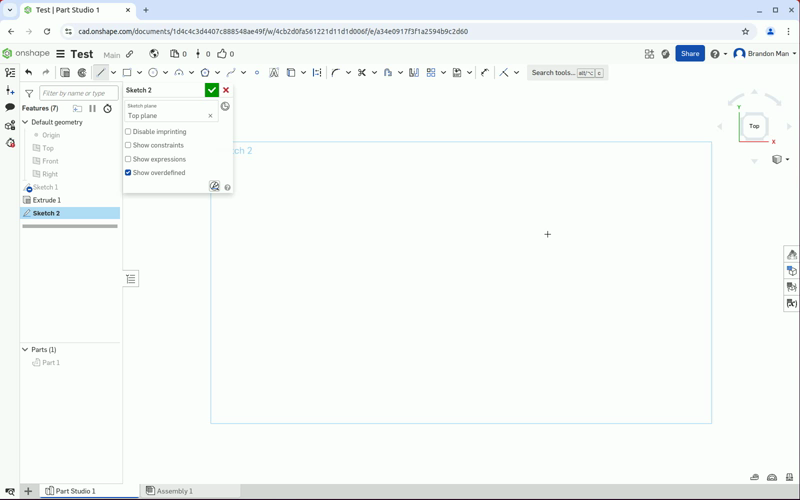
key_up(shift)
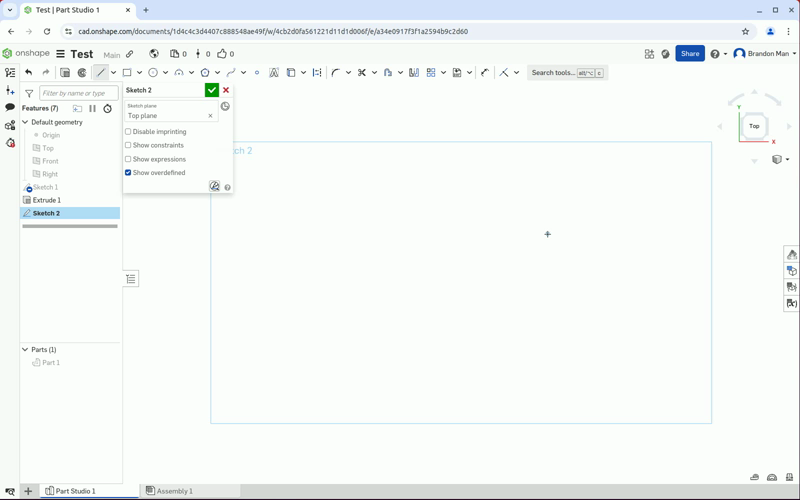
key_down(shift)
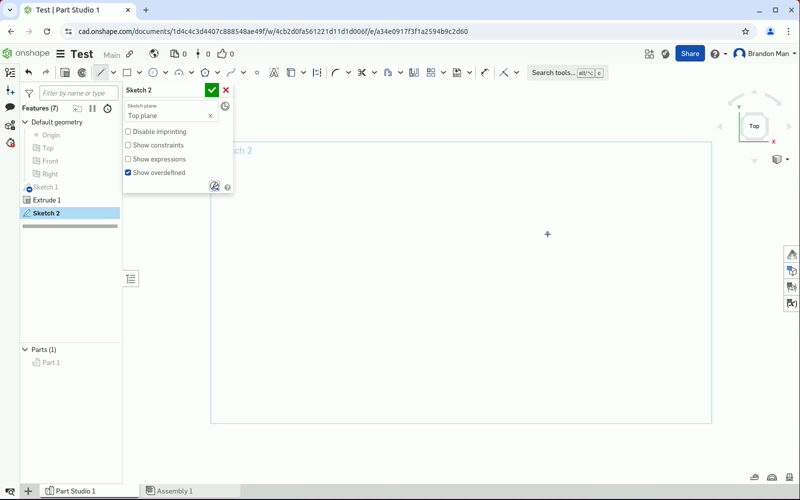
mouse_move(577, 233)
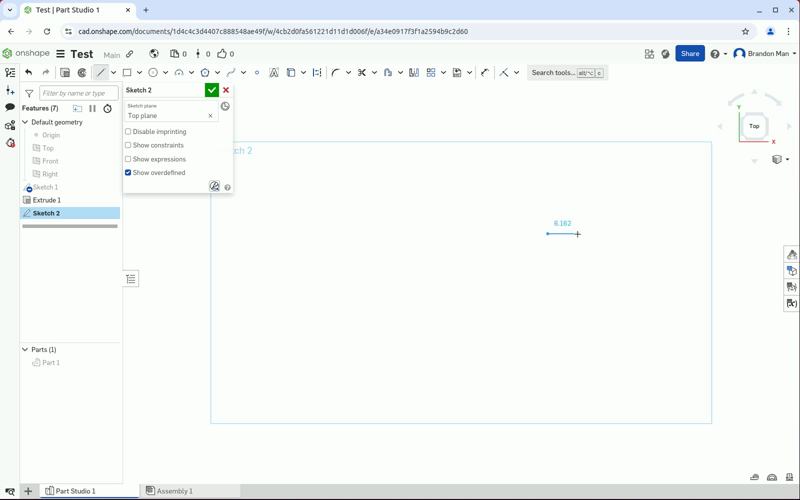
mouse_move(574, 233)
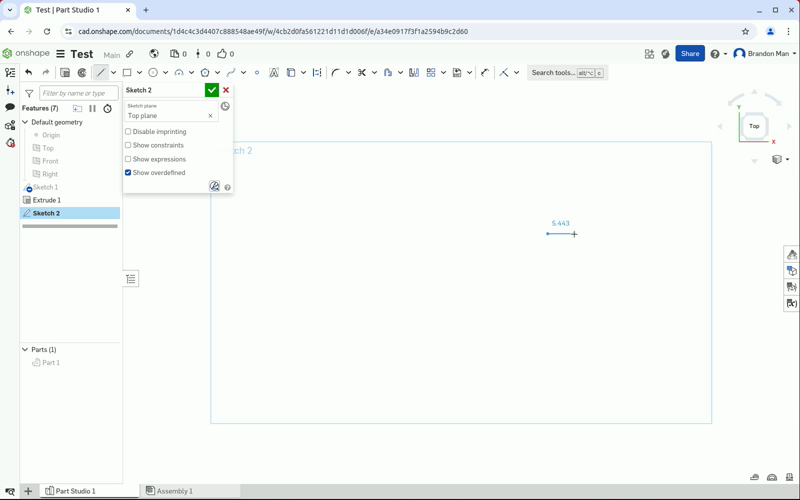
click(574, 233)
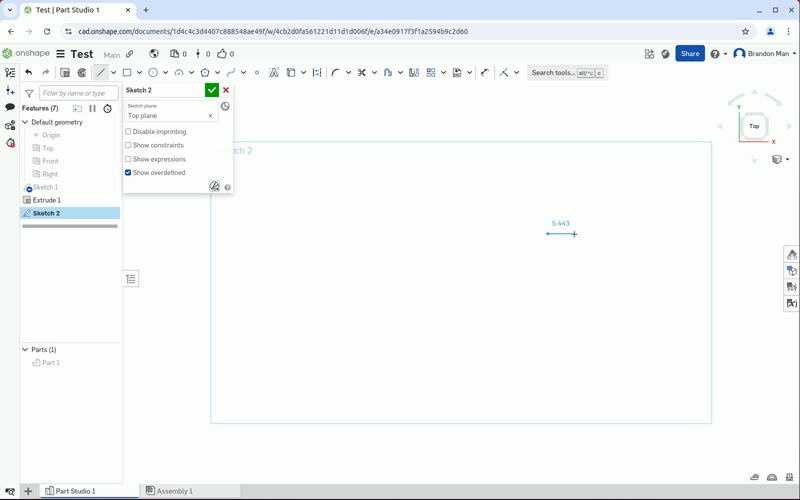
key_up(shift)
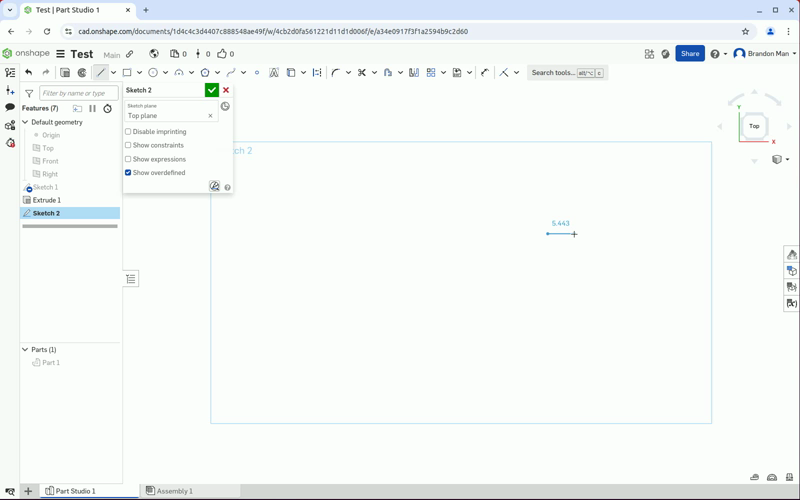
key_down(shift)
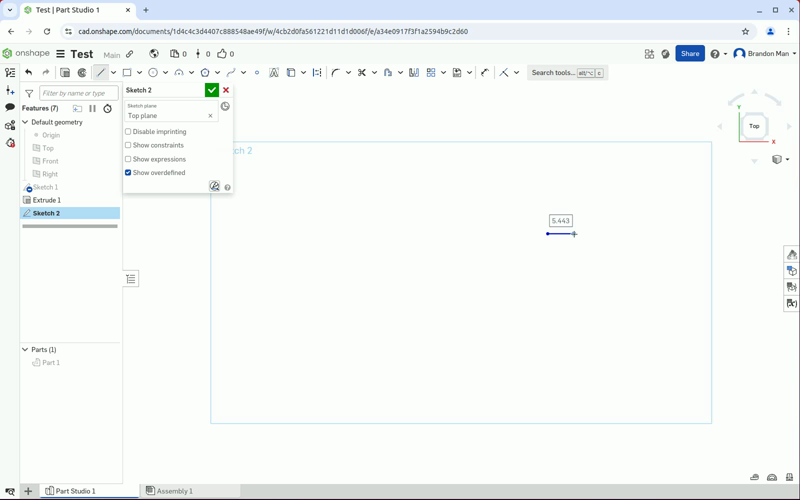
mouse_move(589, 233)
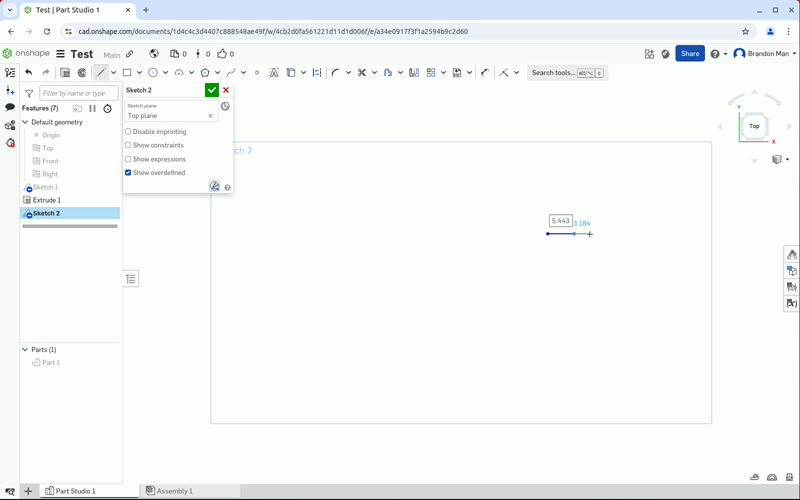
mouse_move(574, 207)
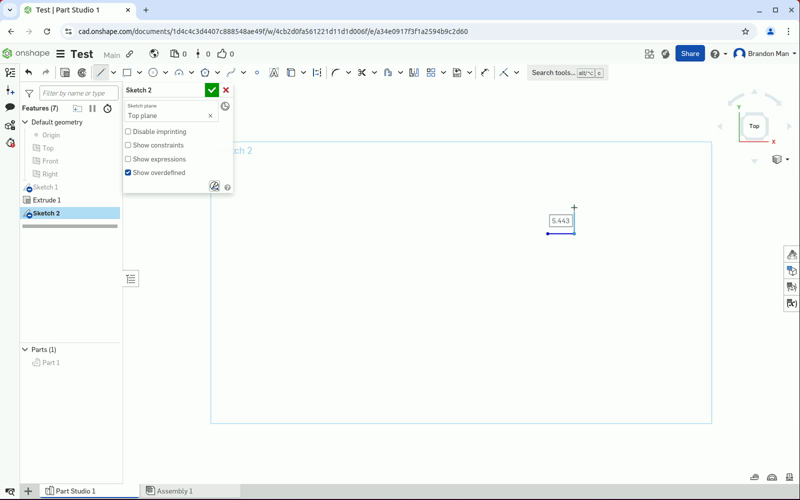
click(574, 207)
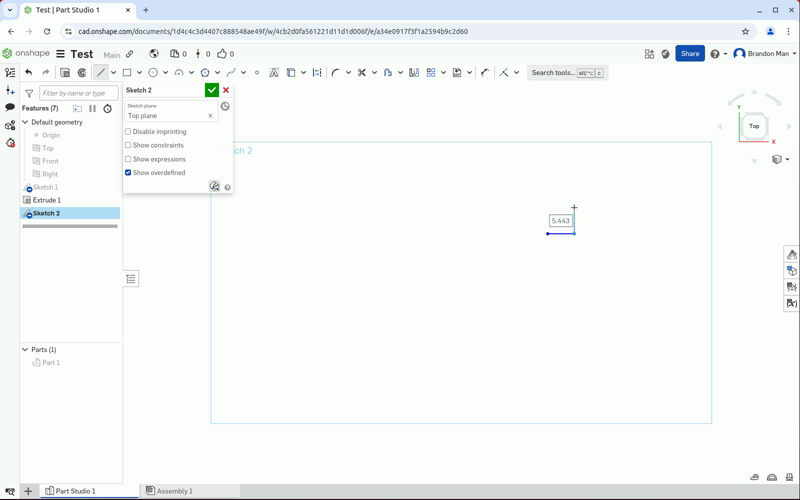
key_up(shift)
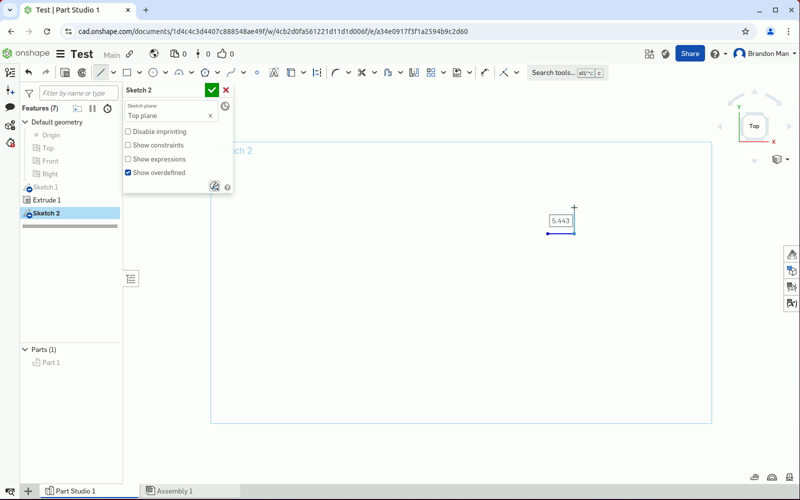
key_down(shift)
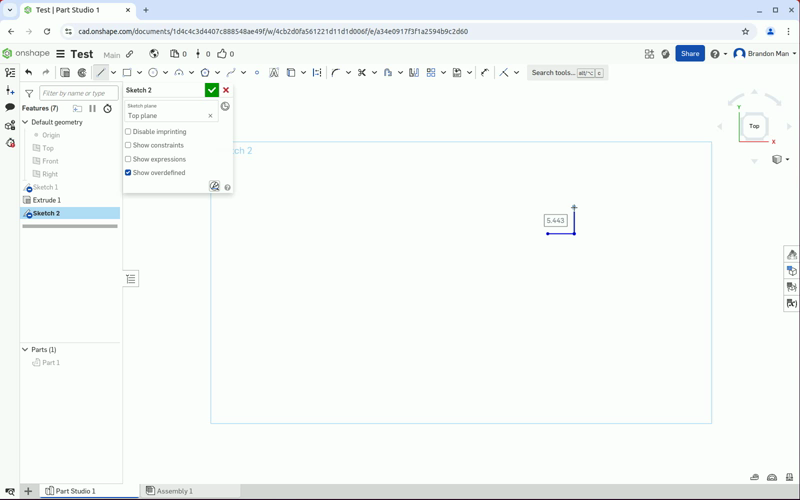
mouse_move(589, 207)
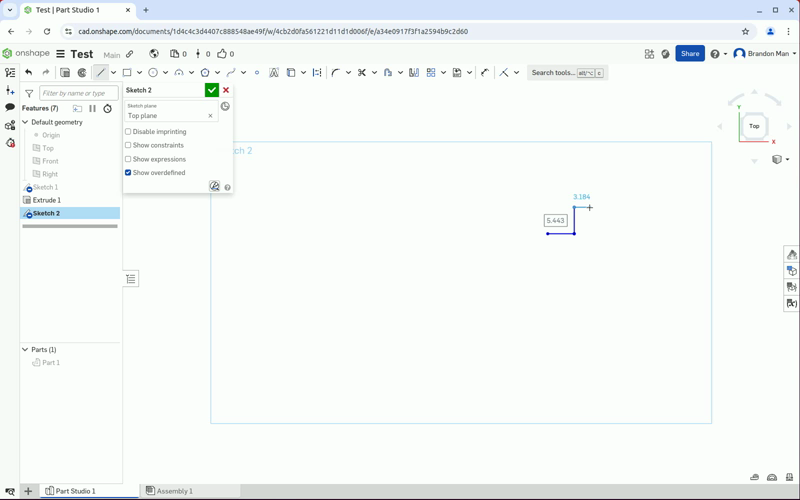
mouse_move(547, 207)
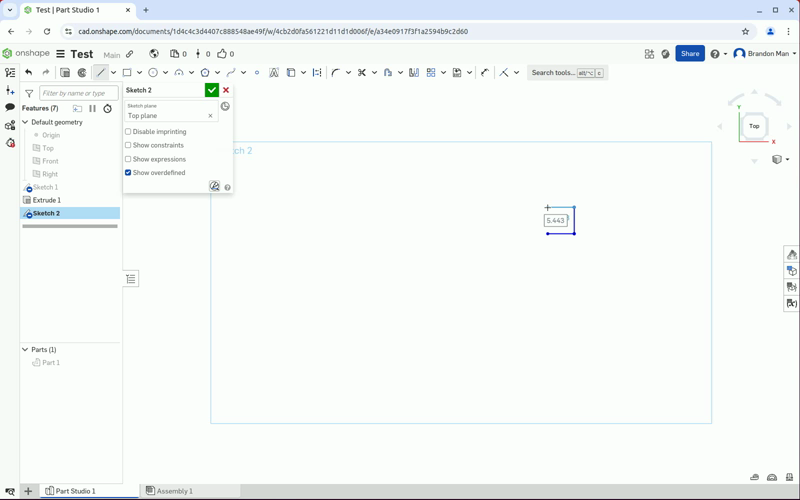
click(547, 207)
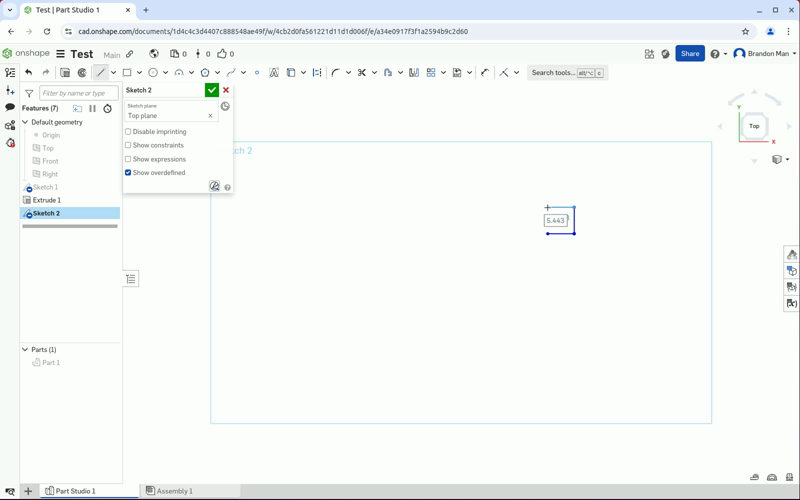
key_up(shift)
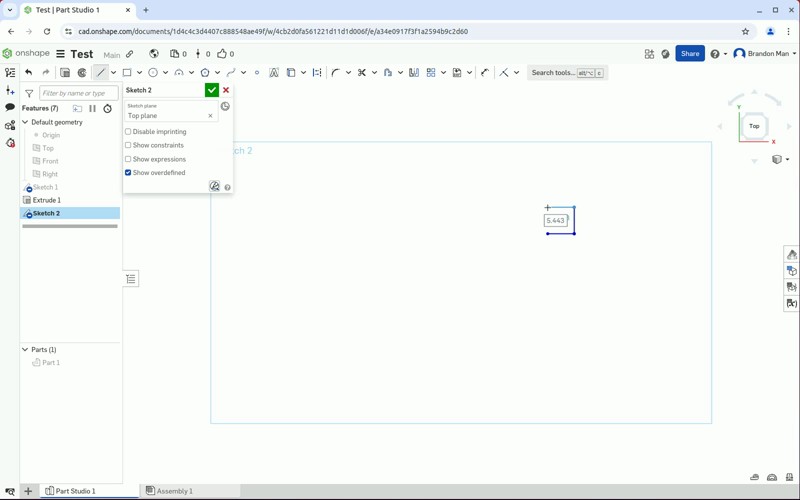
mouse_move(577, 207)
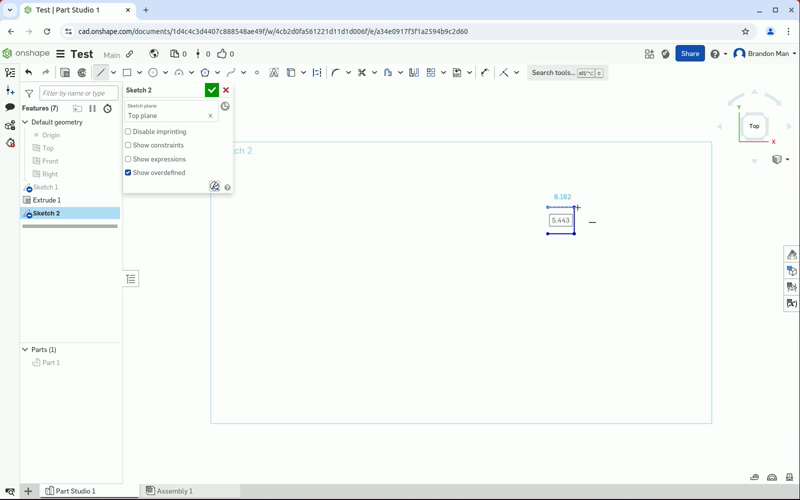
key_down(shift)
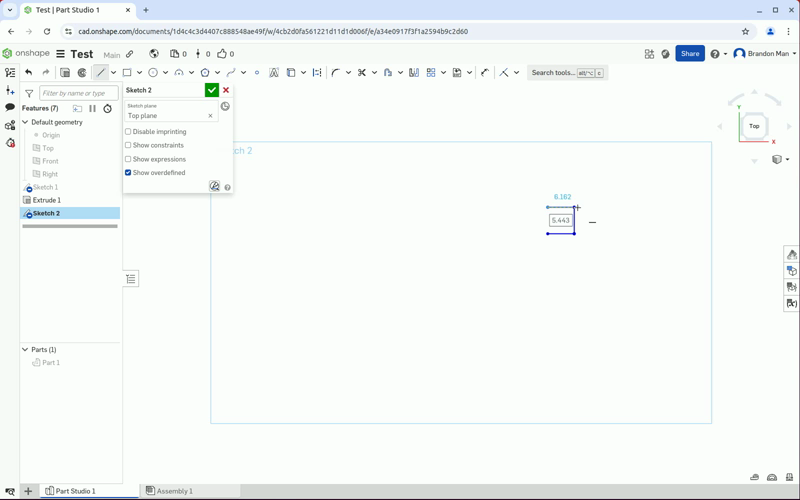
mouse_move(547, 233)
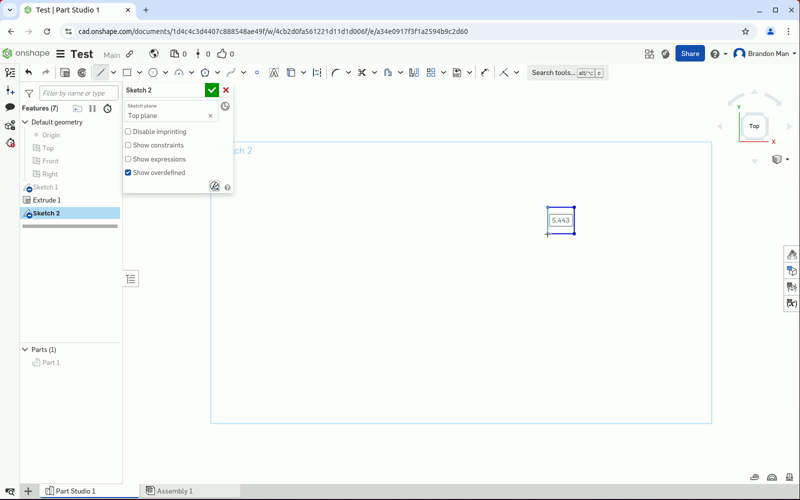
key_up(shift)
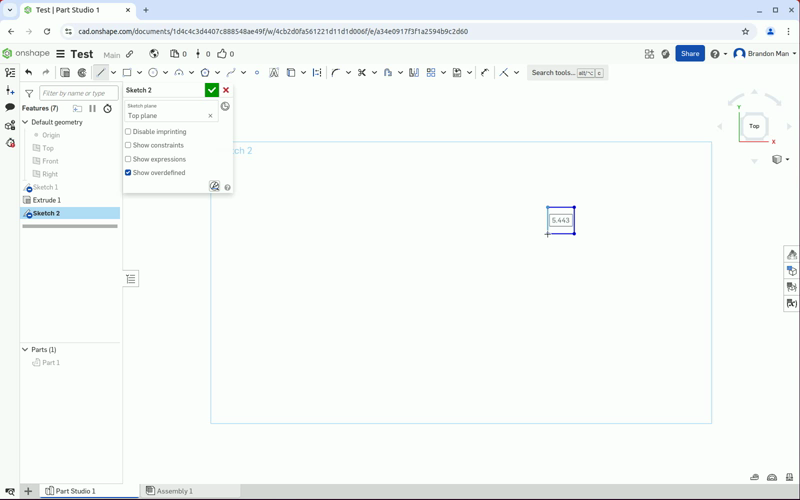
click(547, 233)
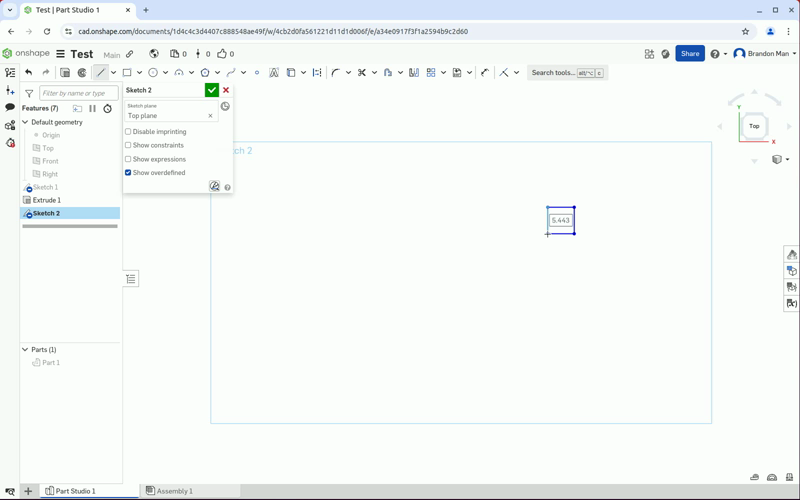
key(esc)
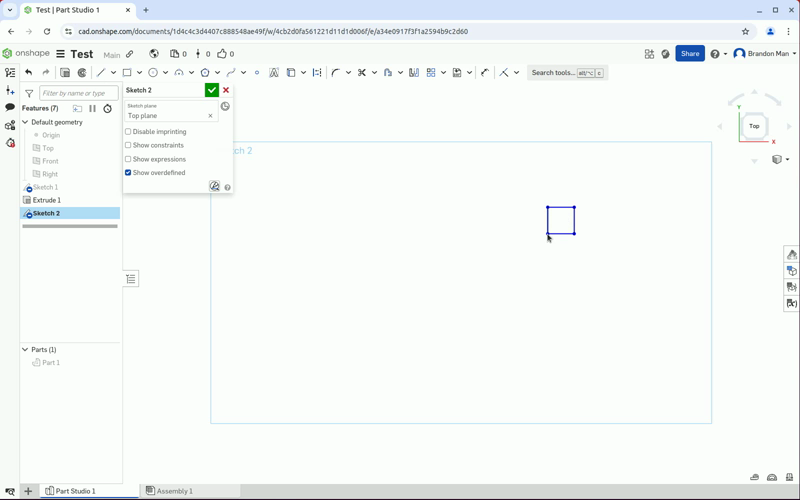
mouse_move(559, 224)
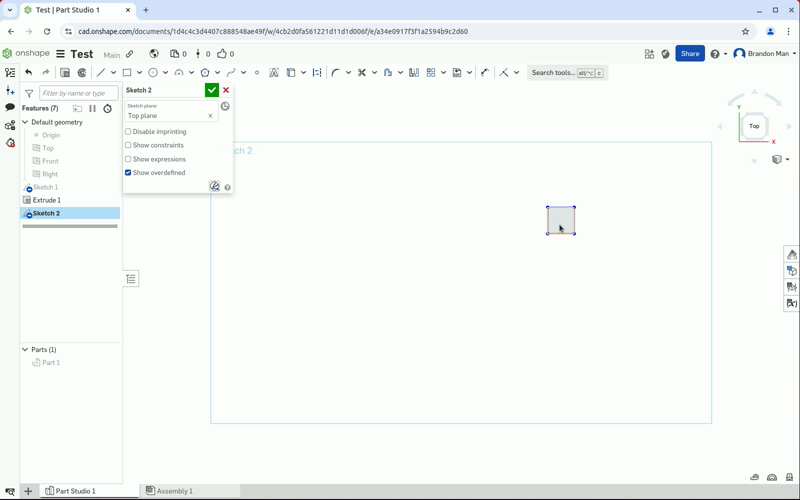
scroll(6)
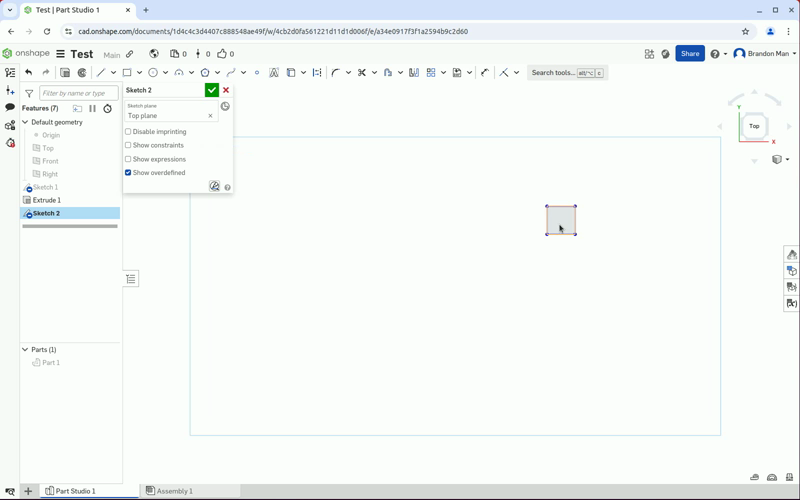
scroll(6)
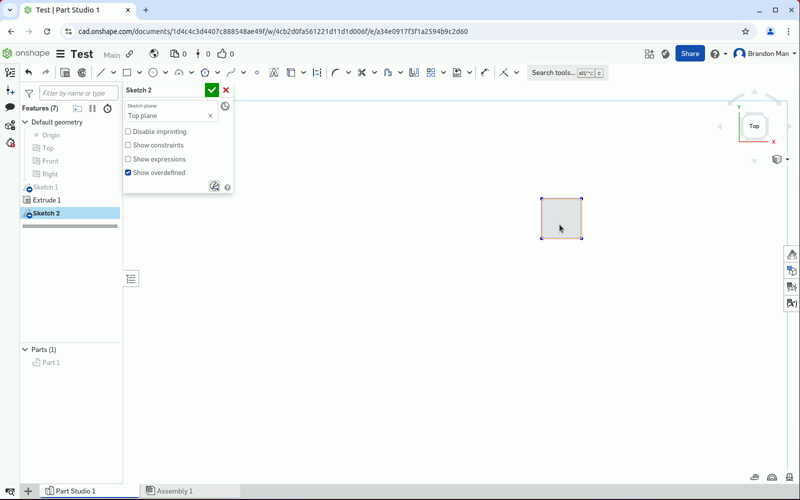
scroll(6)
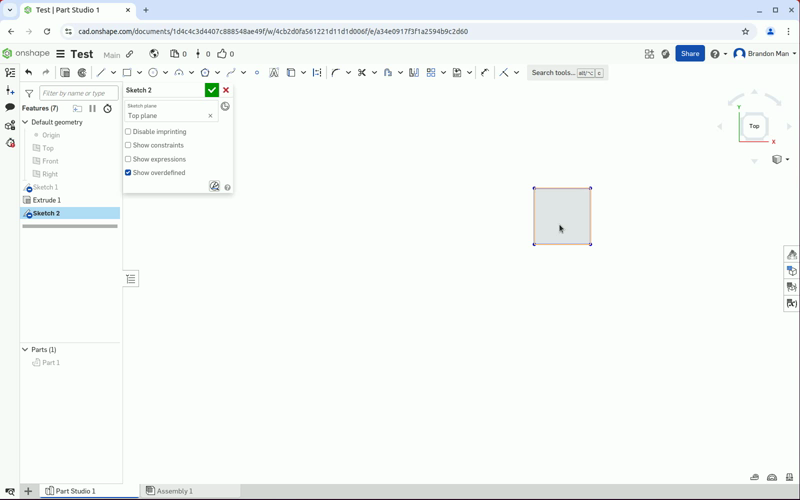
scroll(6)
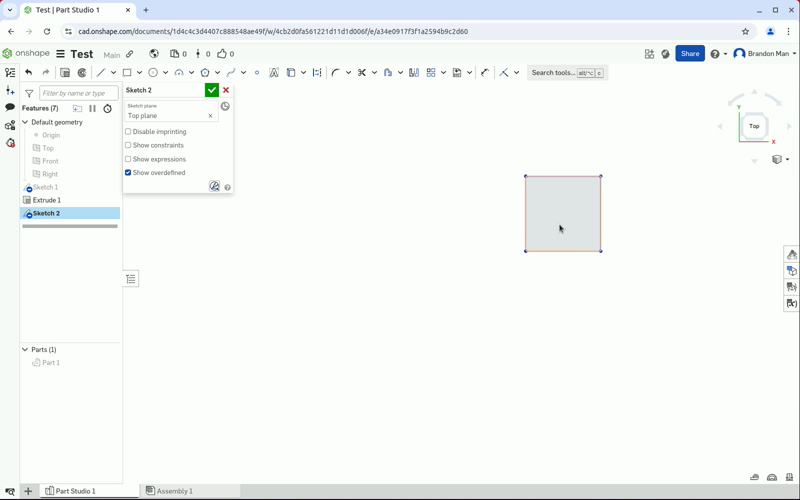
scroll(6)
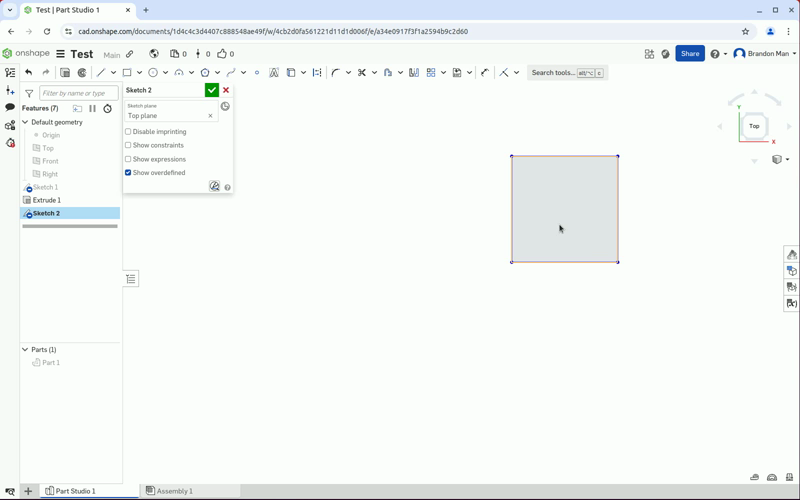
scroll(6)
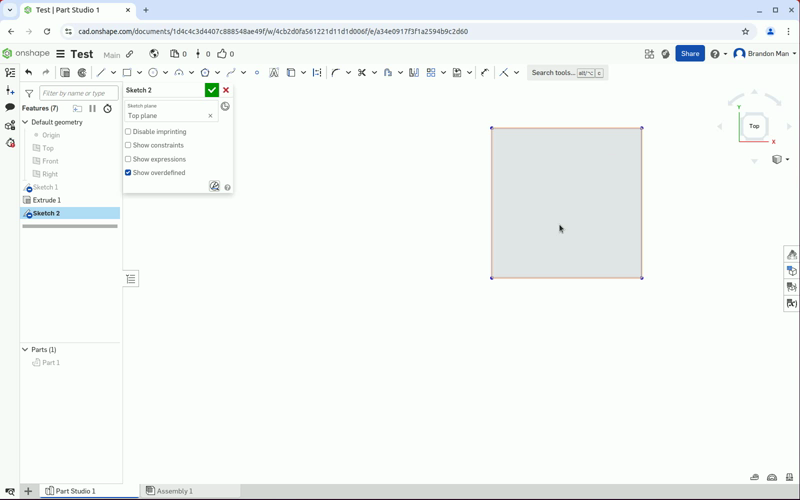
scroll(6)
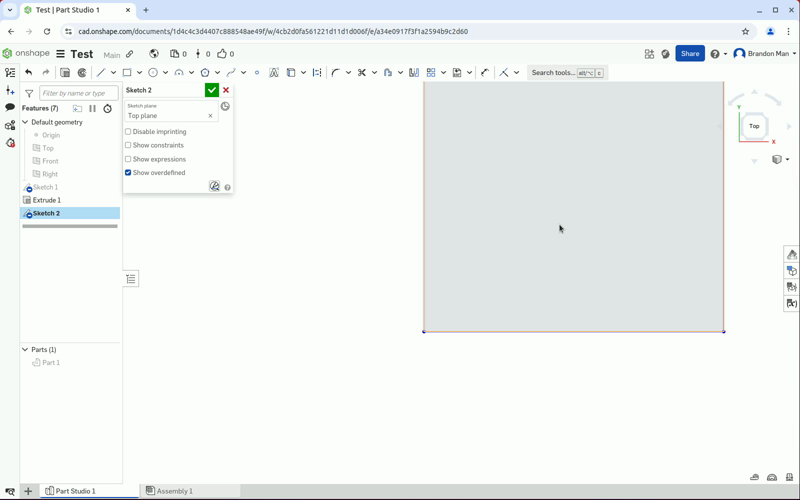
click(559, 224)
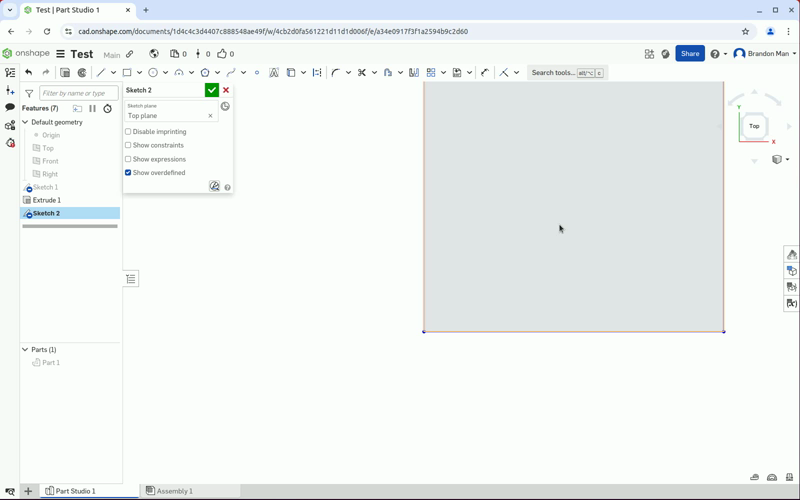
scroll(-6)
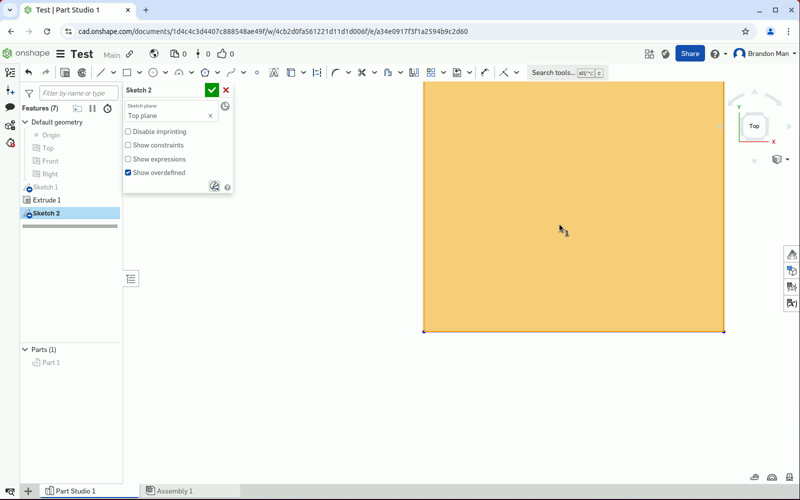
scroll(-6)
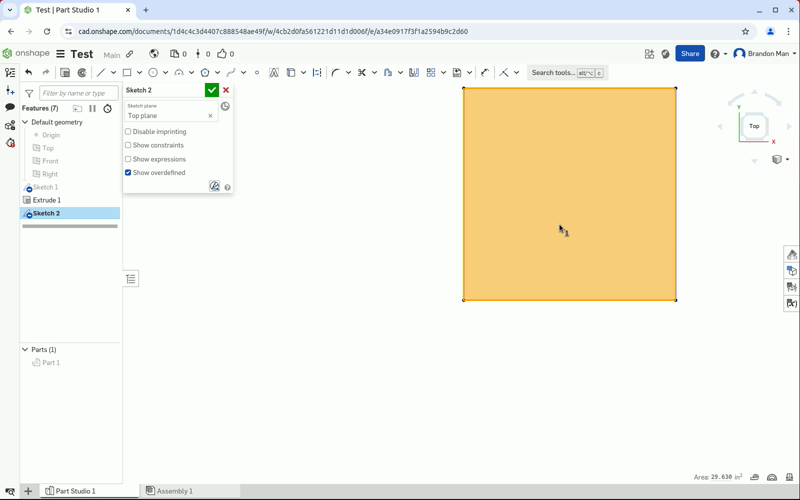
scroll(-6)
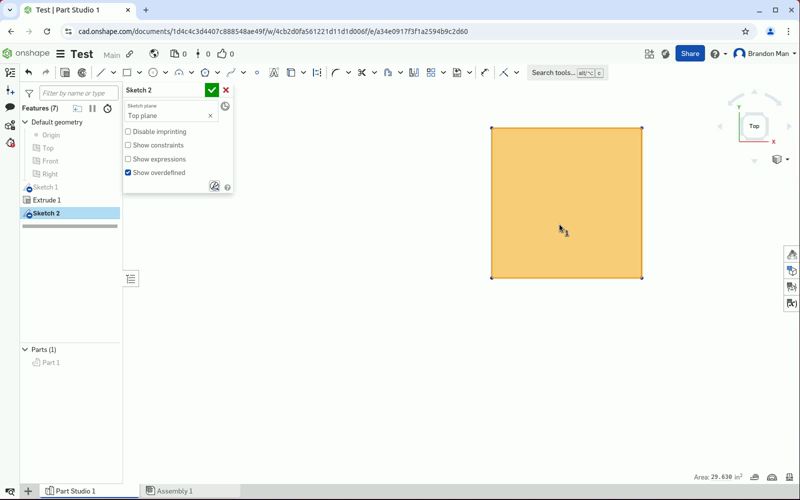
scroll(-6)
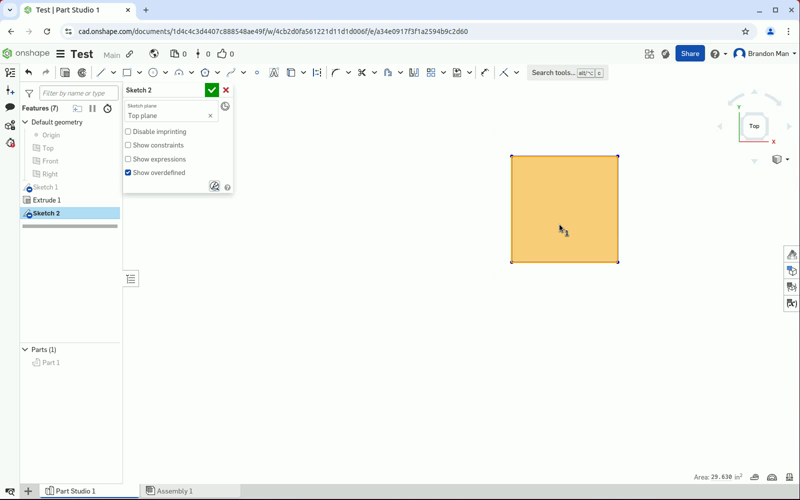
scroll(-6)
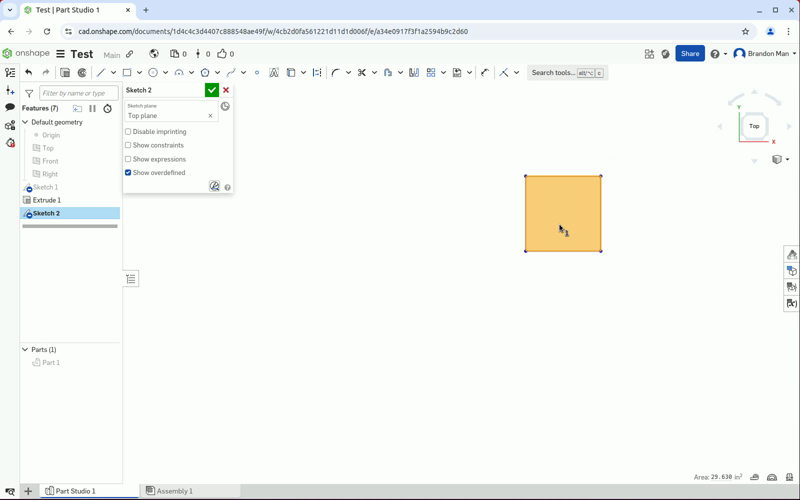
scroll(-6)
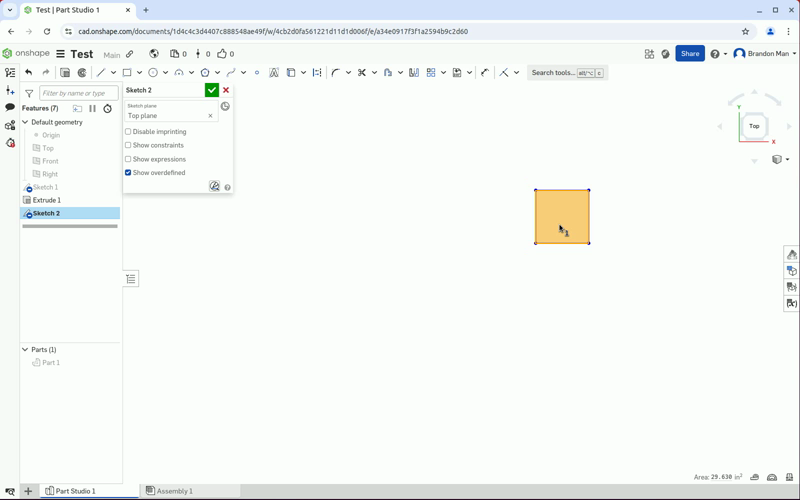
scroll(-6)
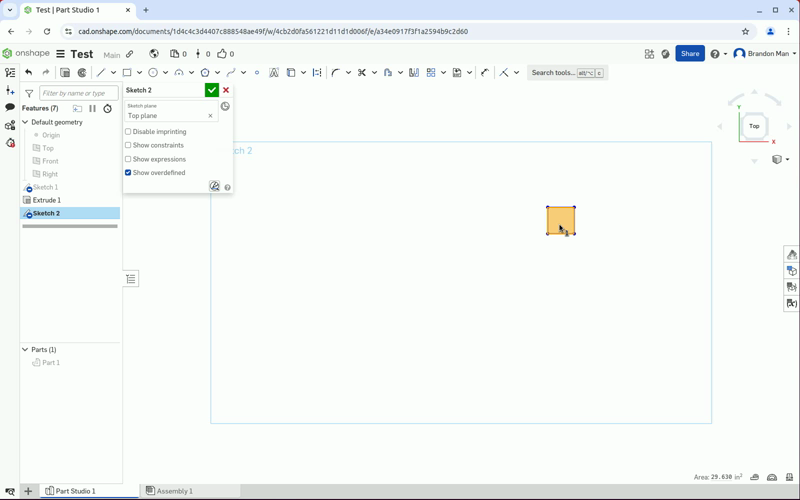
mouse_move(73, 352)
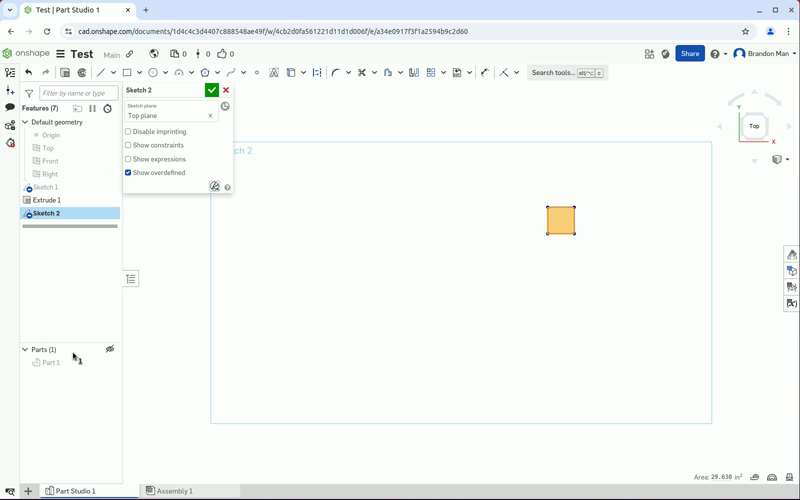
key(shift+y)
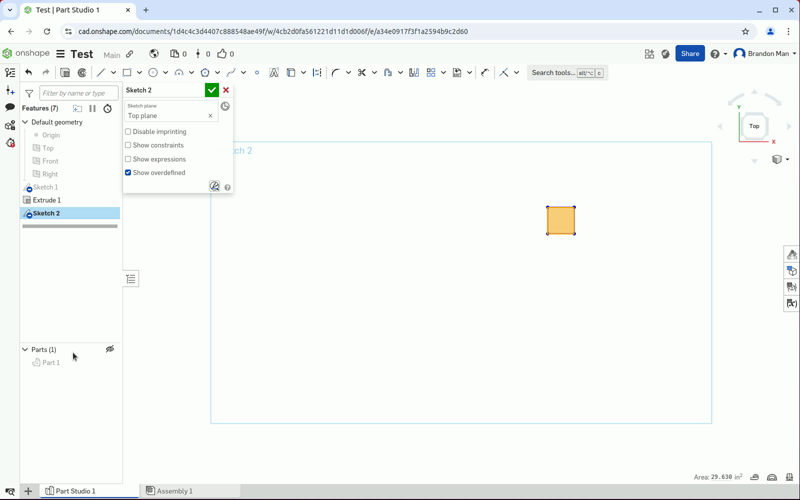
key(shift+e)
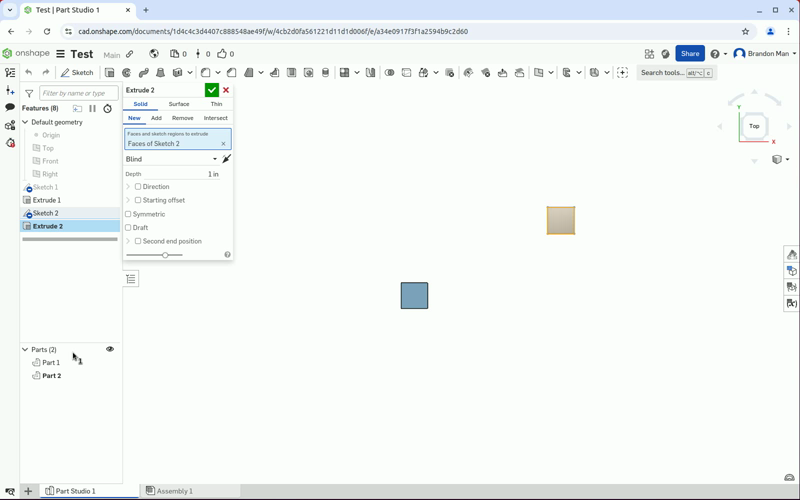
mouse_move(143, 106)
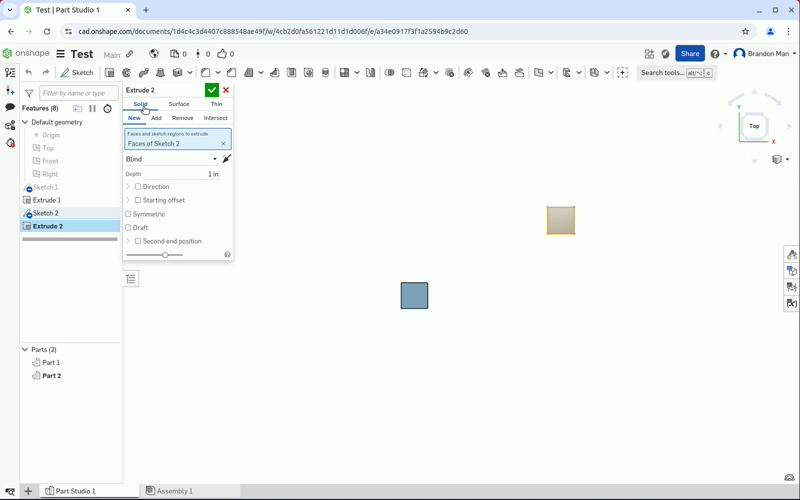
click(143, 106)
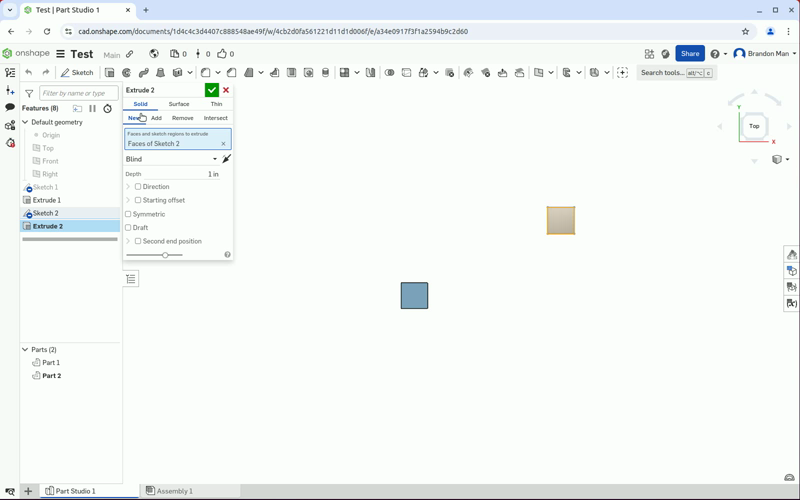
mouse_move(137, 120)
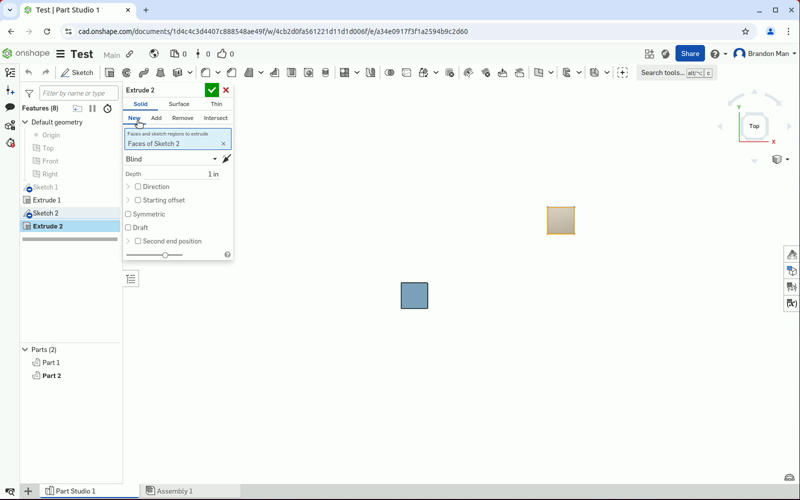
click(137, 120)
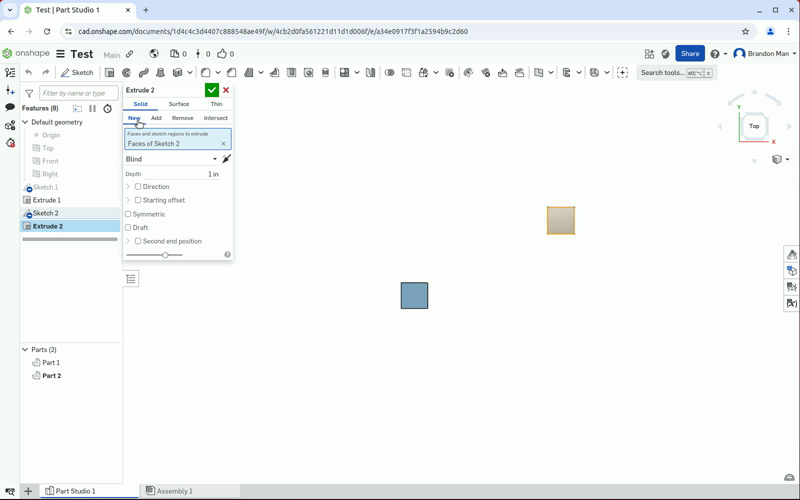
key(tab, 4)
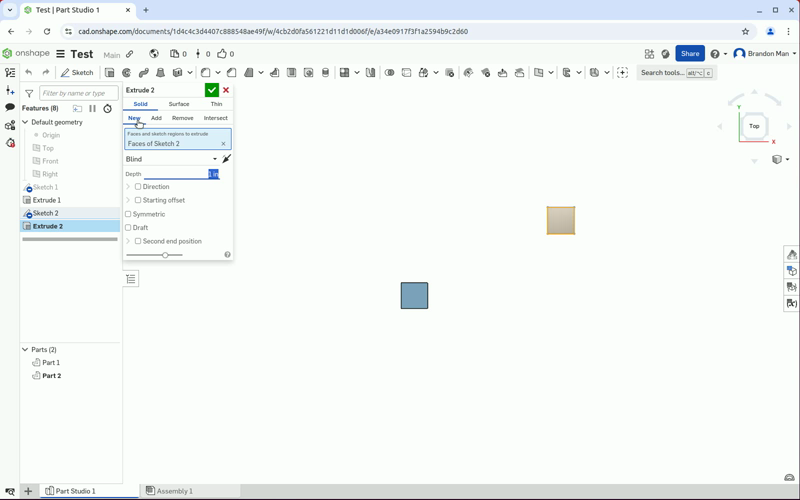
text(21.423)
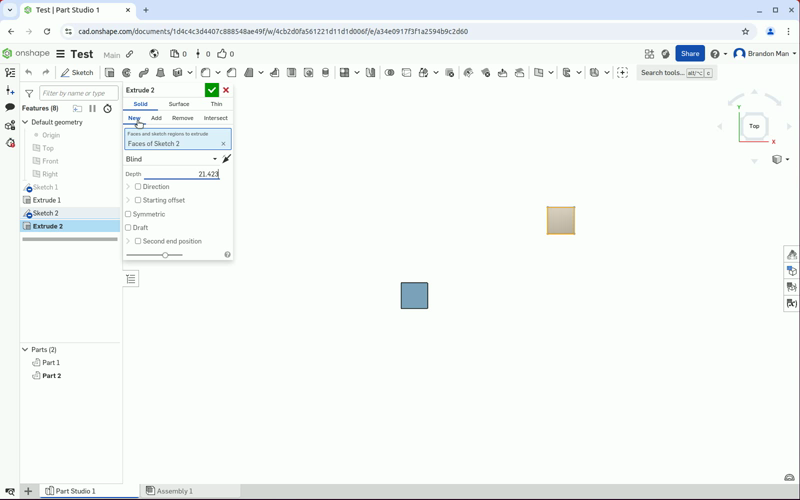
key(enter)
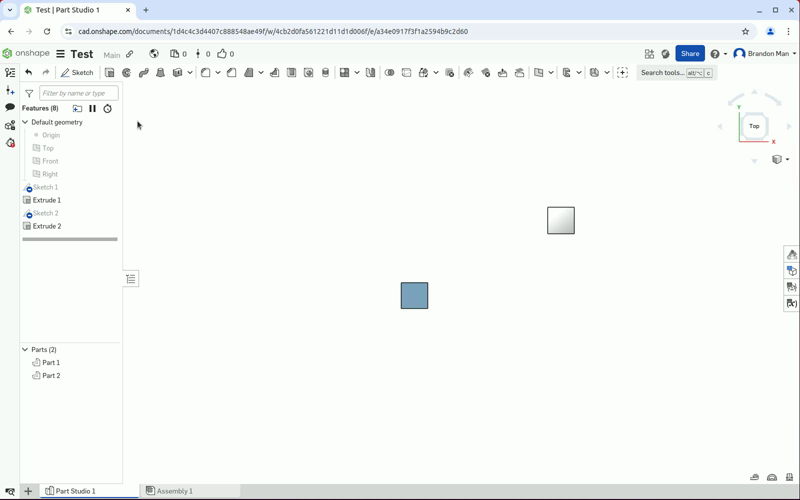
key(shift+h)
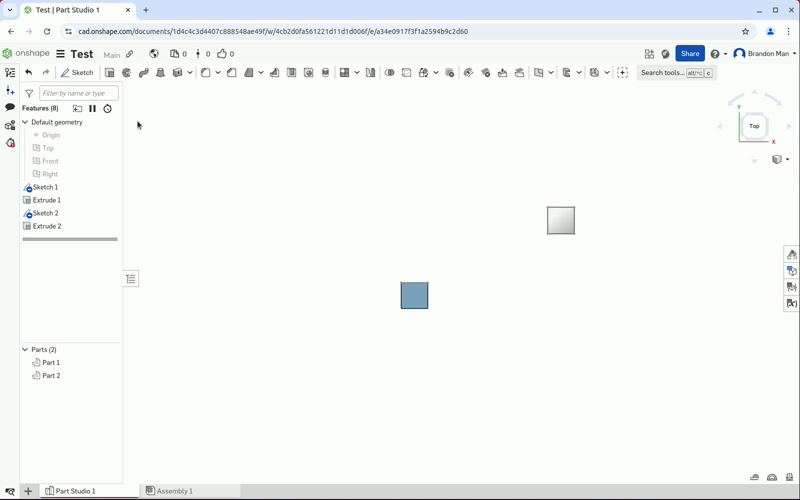
key(shift+h)
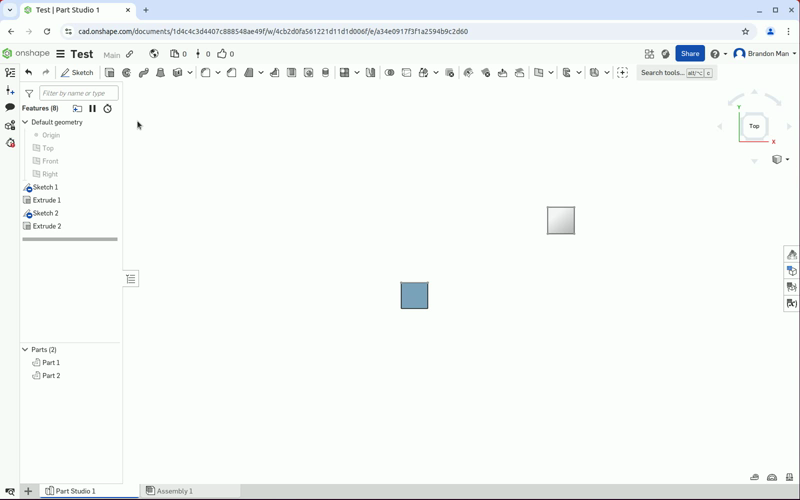
key(shift+7)
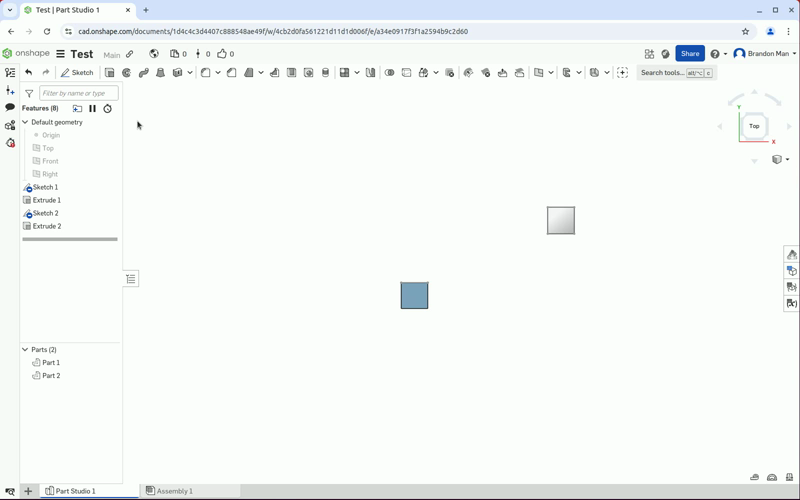
key(up, 3)
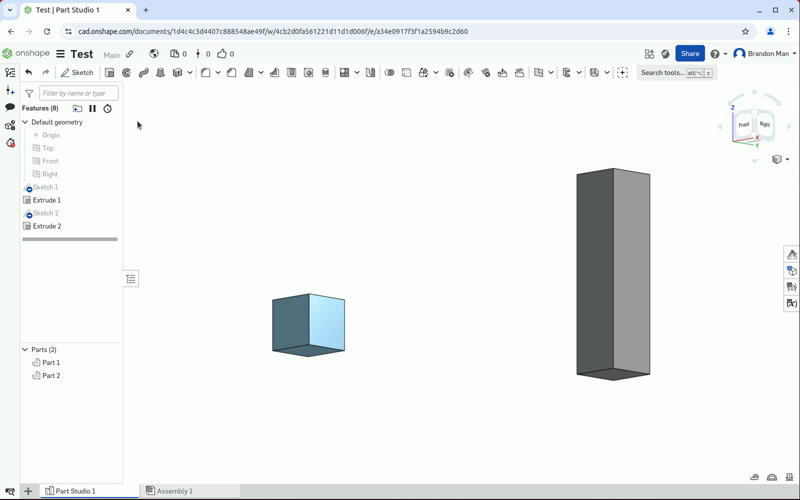
key(left, 3)
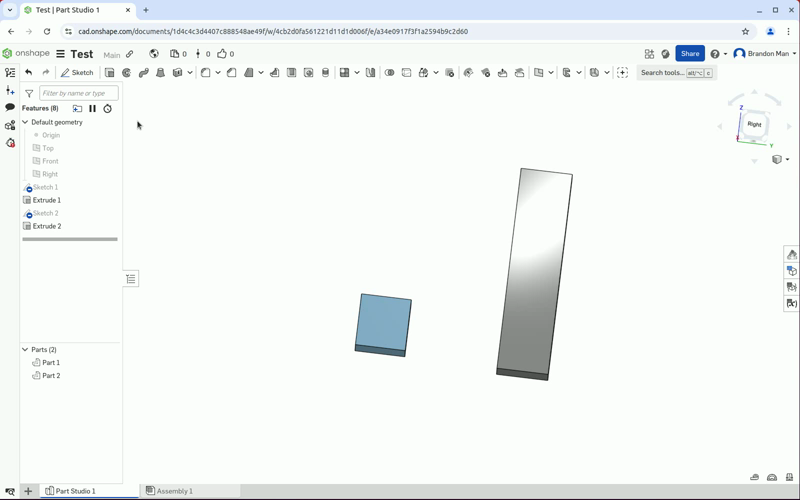
key(right, 3)
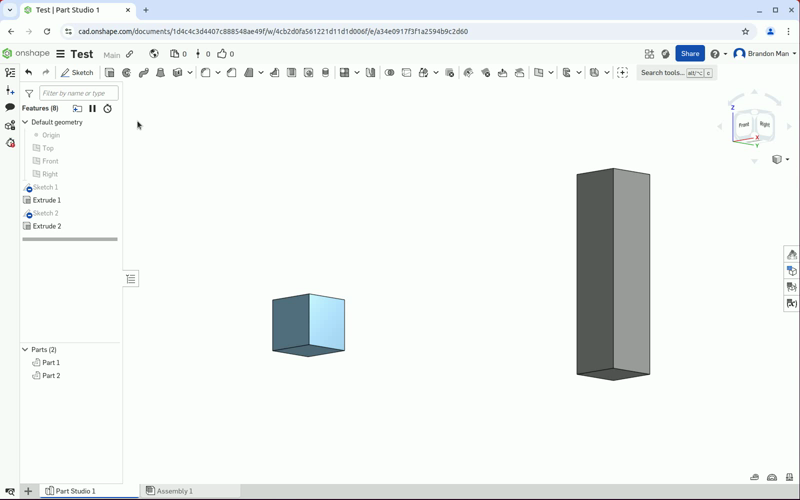
key(down, 3)
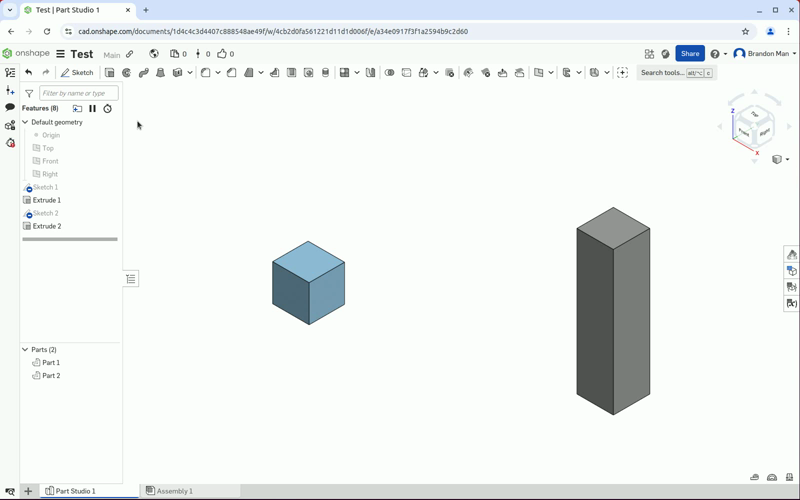
mouse_move(73, 189)
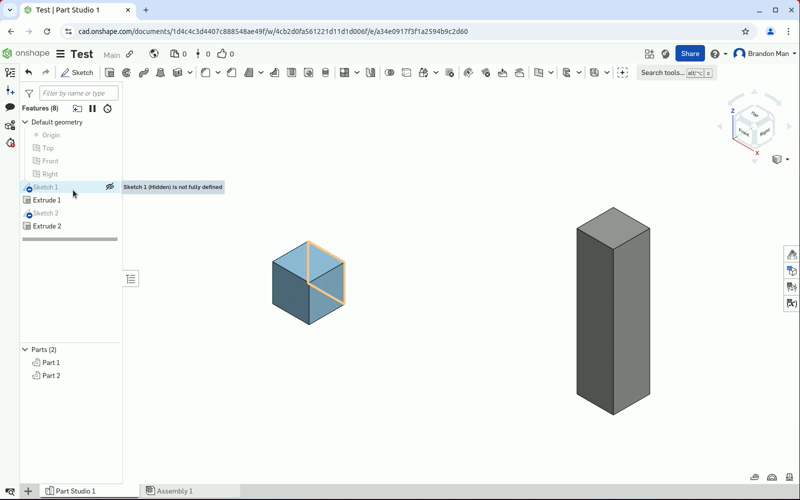
click(73, 189)